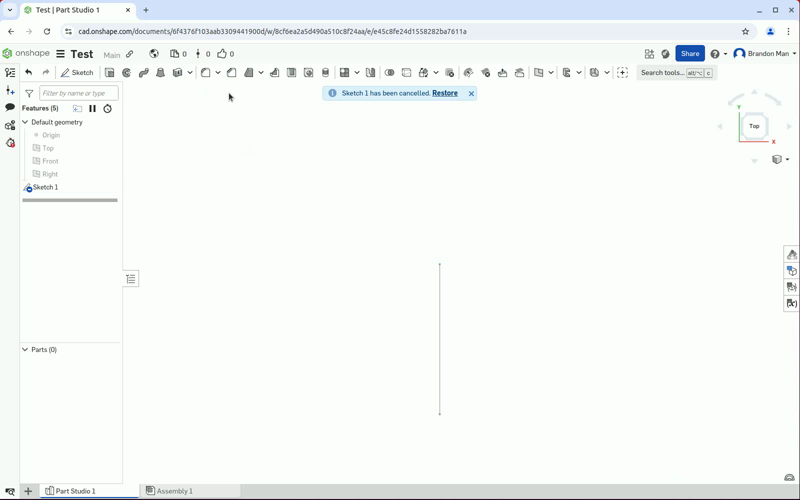
key(shift+h)
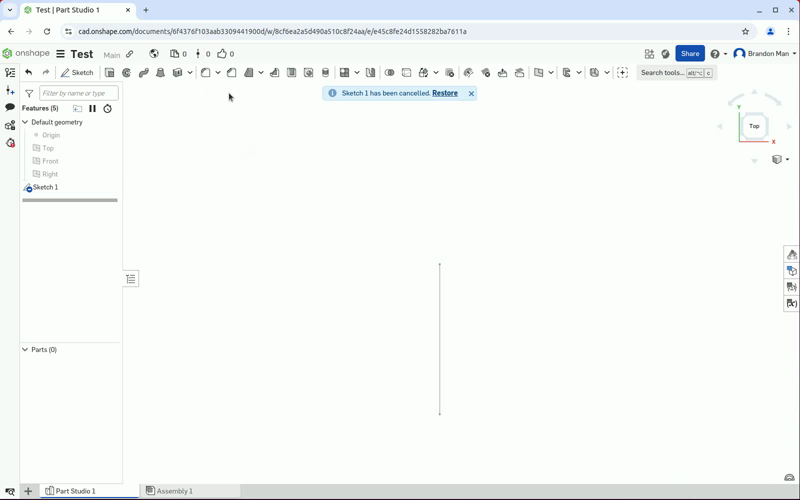
key(shift+s)
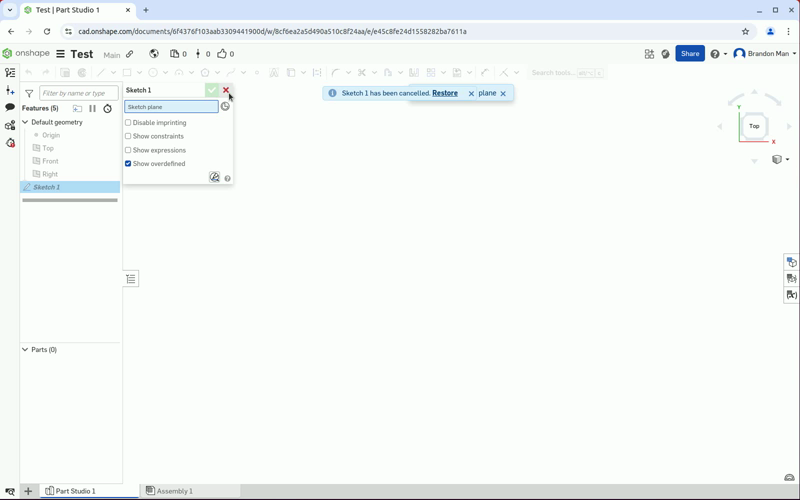
mouse_move(73, 150)
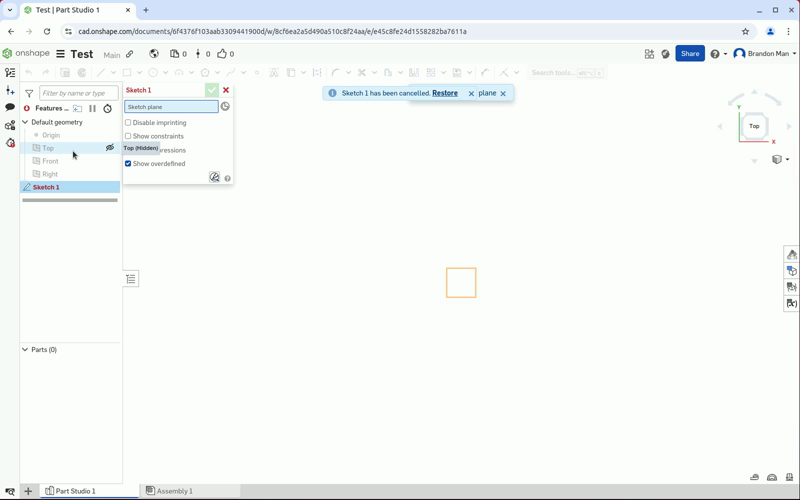
click(73, 150)
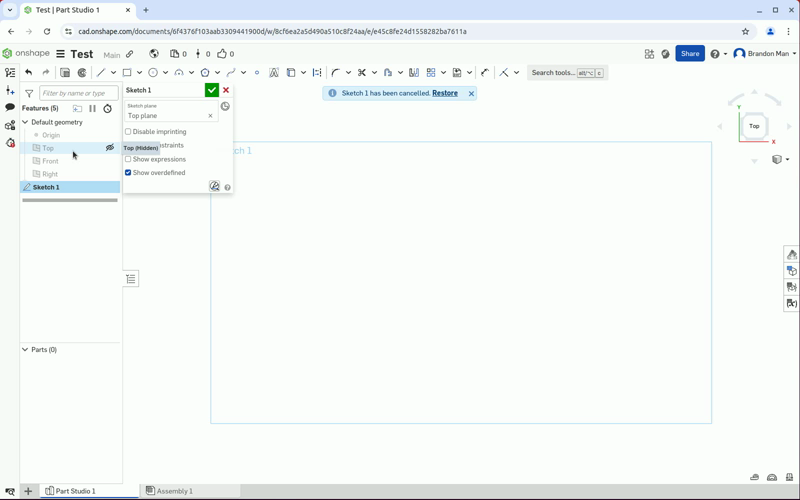
mouse_move(73, 352)
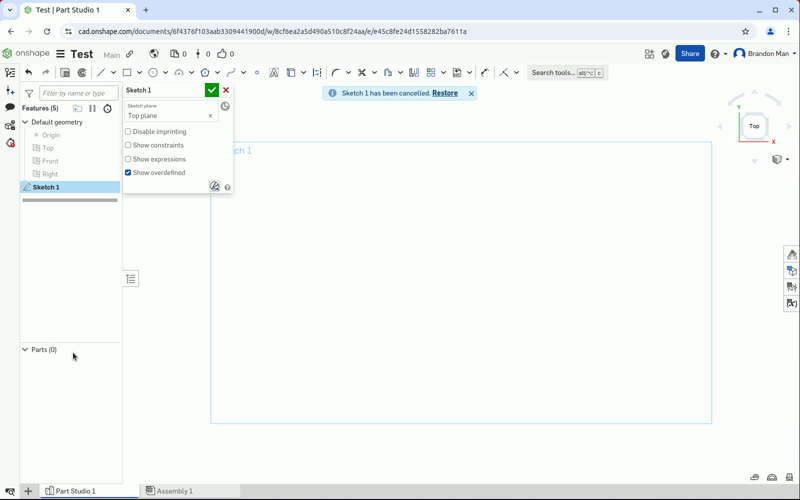
key(y)
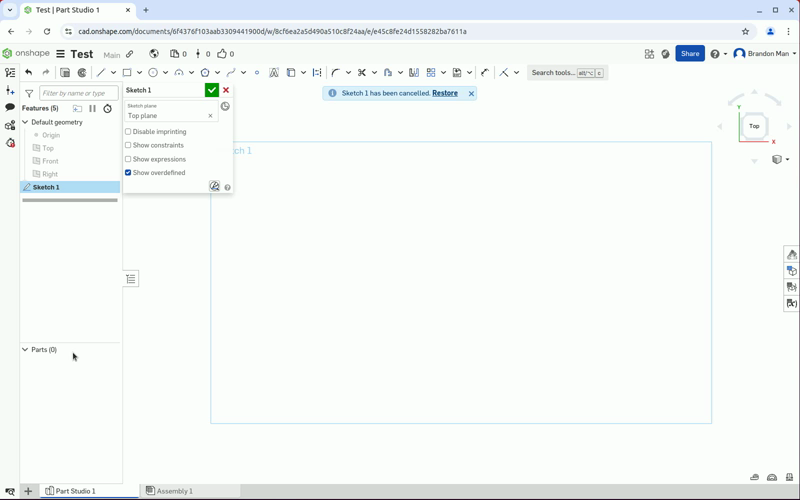
key(l)
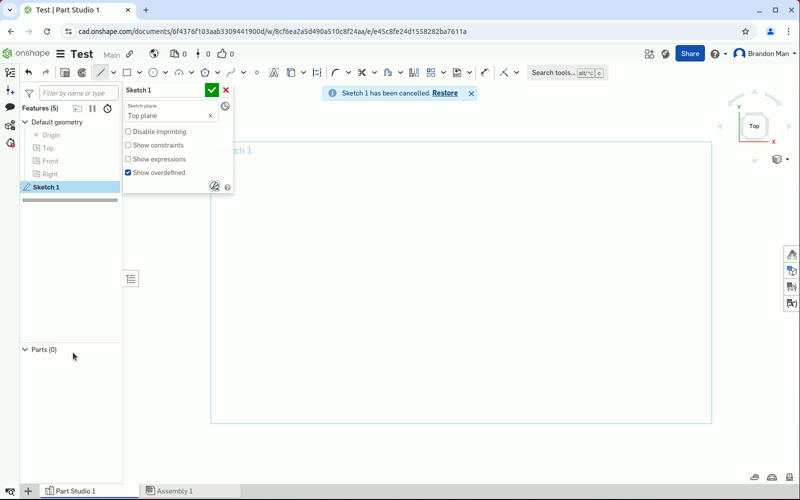
key_down(shift)
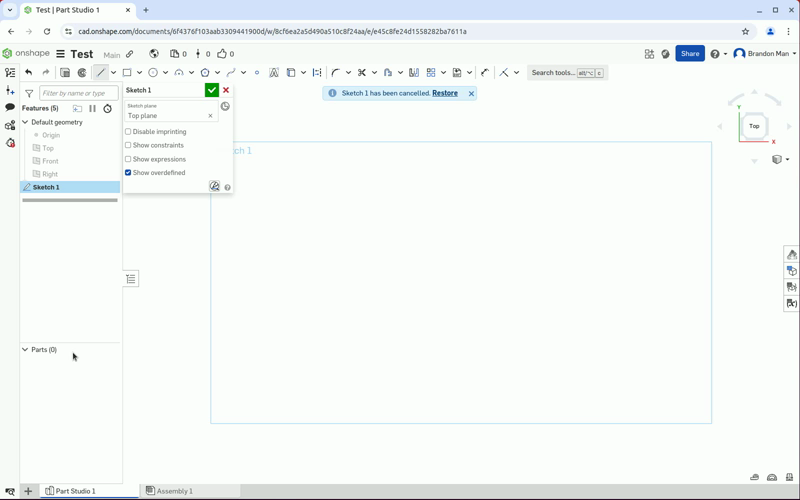
mouse_move(376, 282)
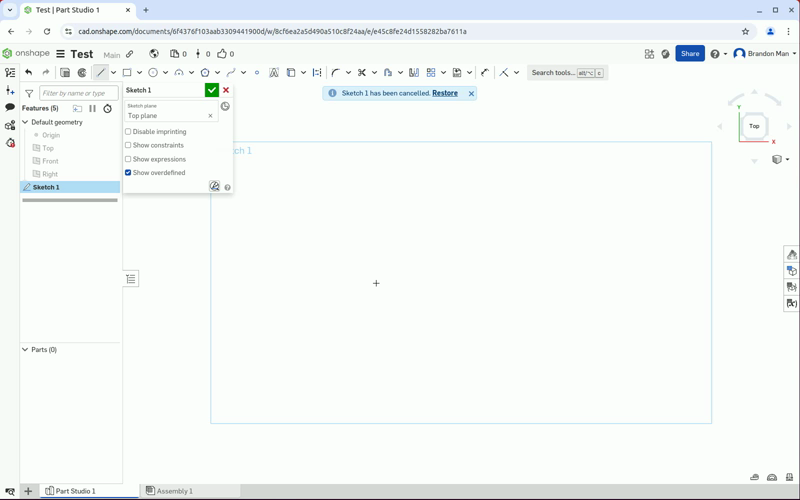
click(376, 282)
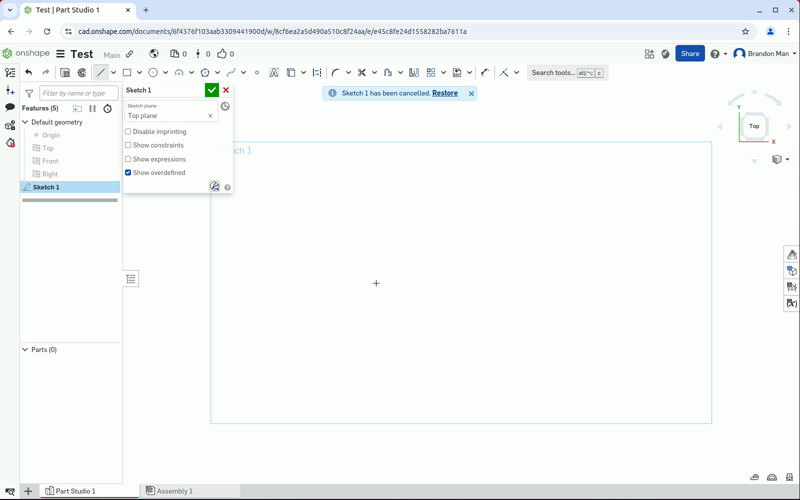
key_up(shift)
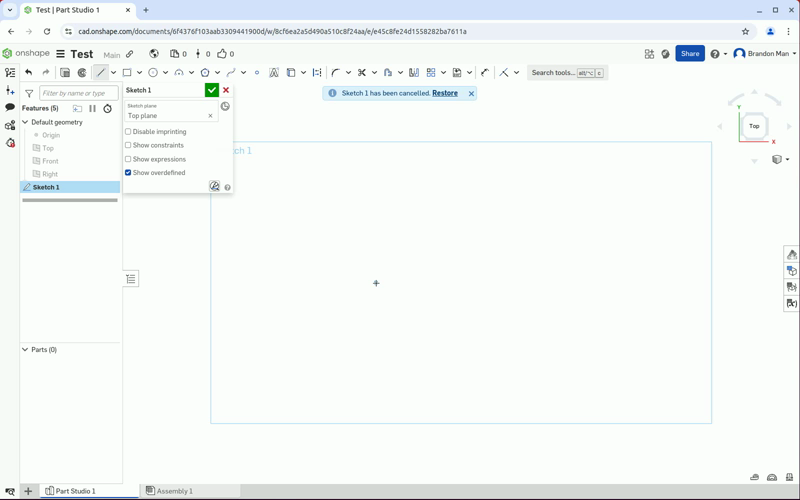
key_down(shift)
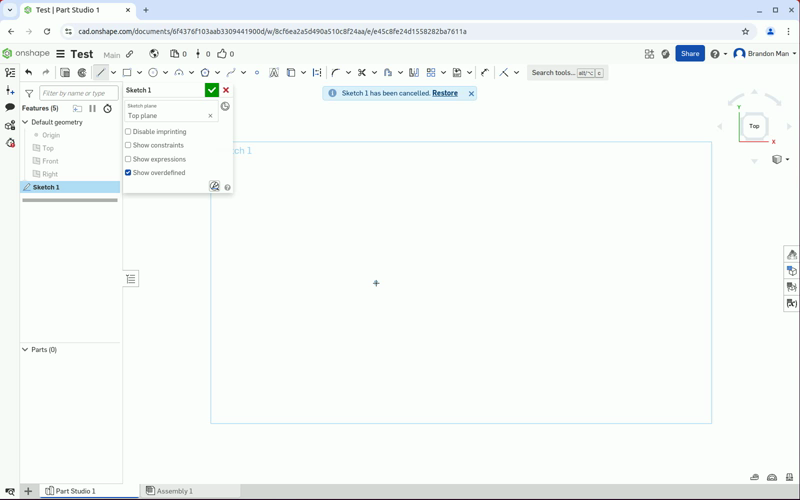
mouse_move(461, 282)
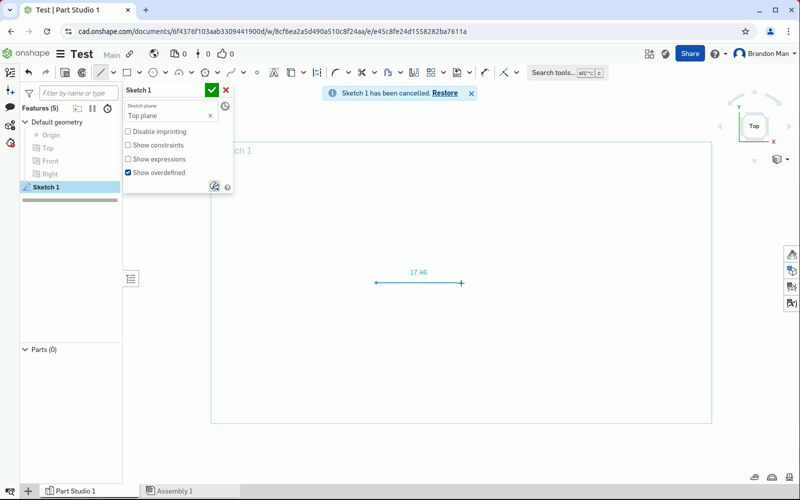
click(461, 282)
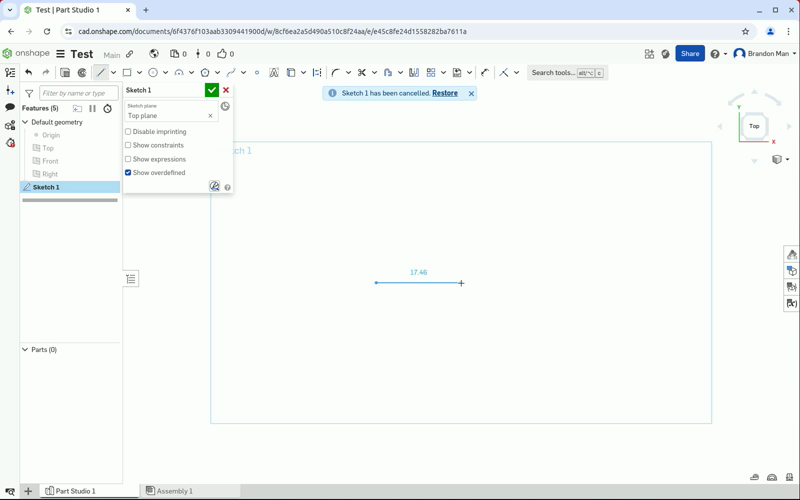
key_up(shift)
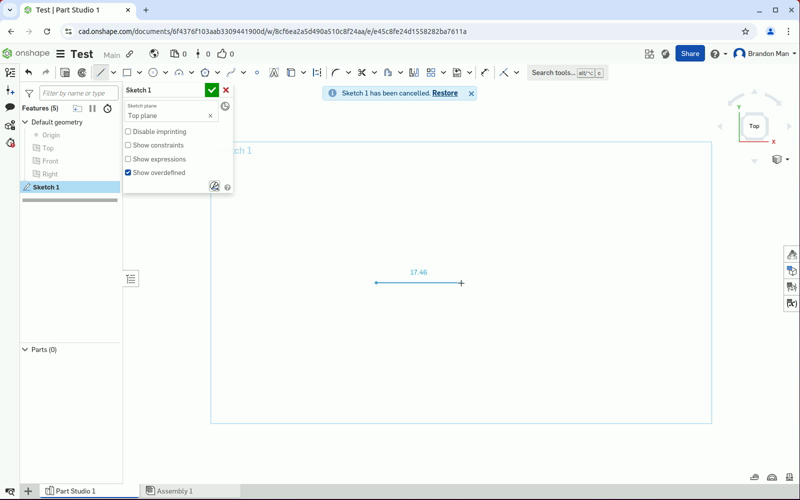
key_down(shift)
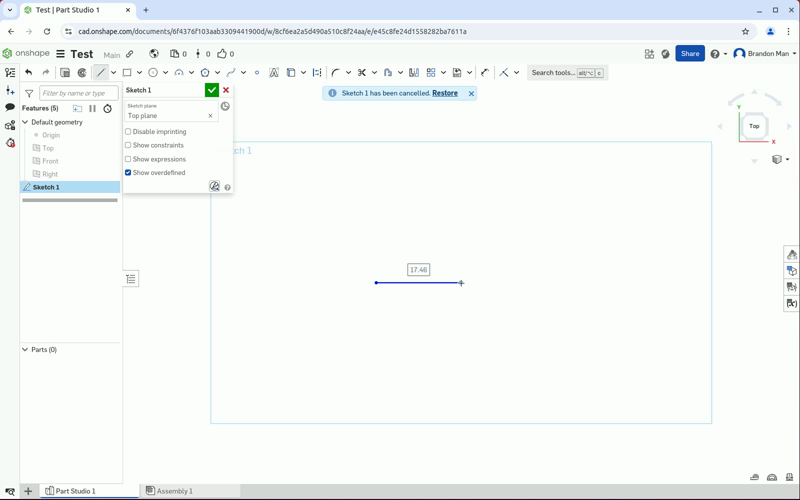
mouse_move(491, 282)
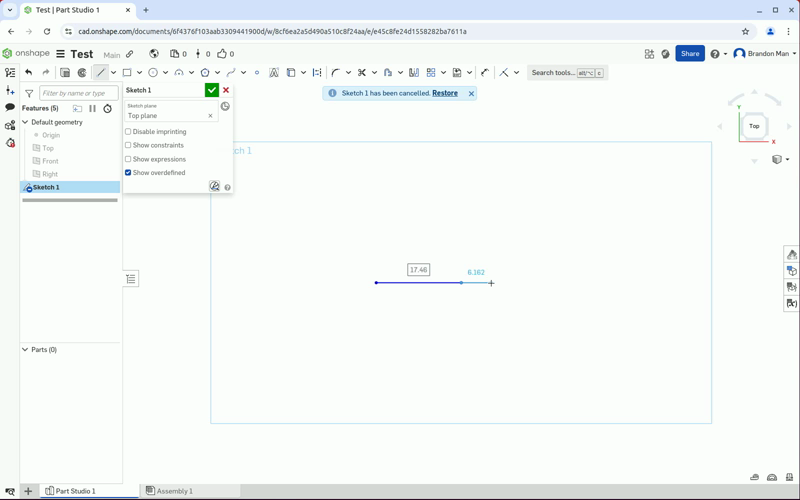
mouse_move(461, 275)
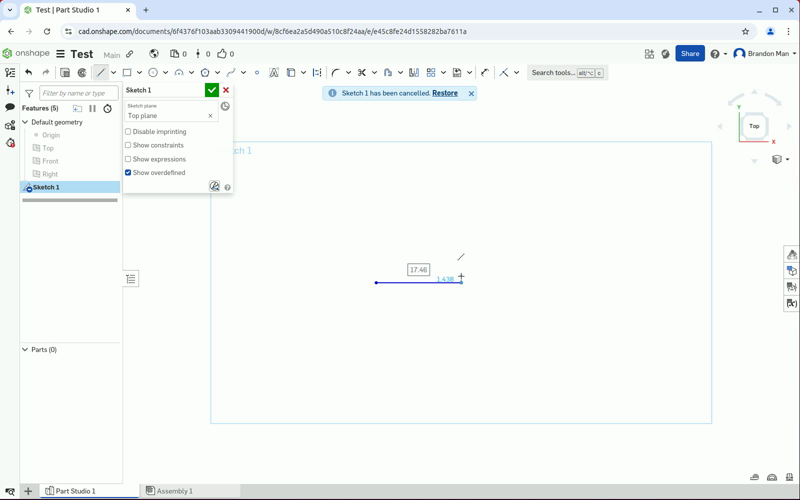
scroll(6)
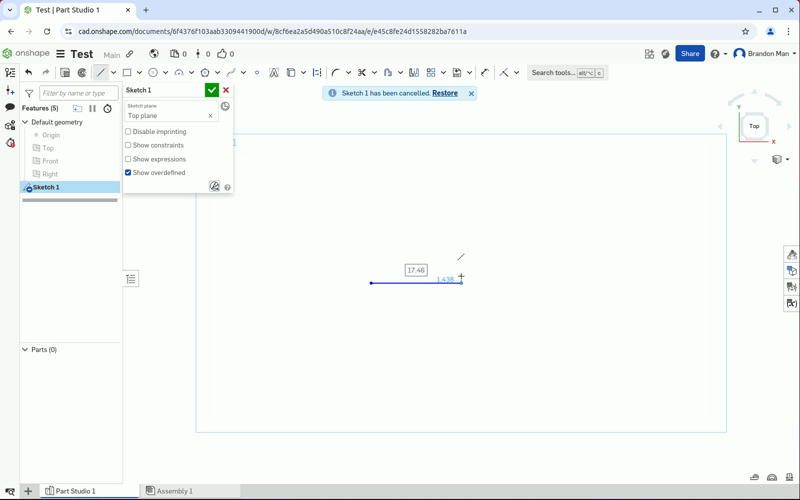
scroll(6)
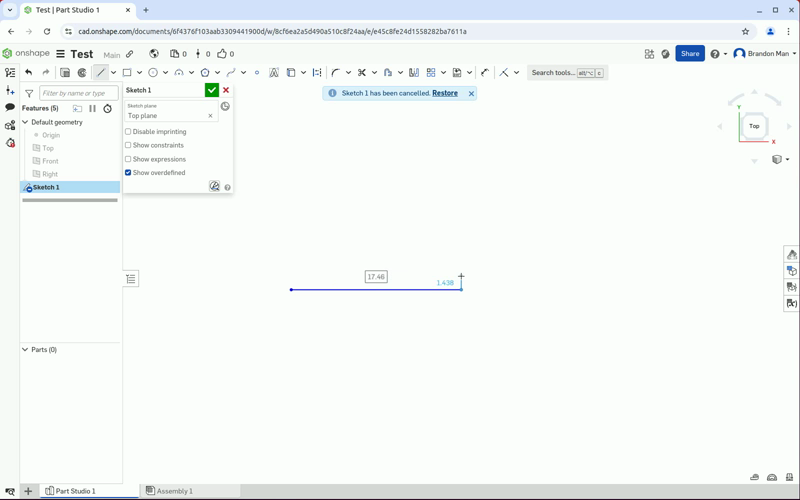
scroll(6)
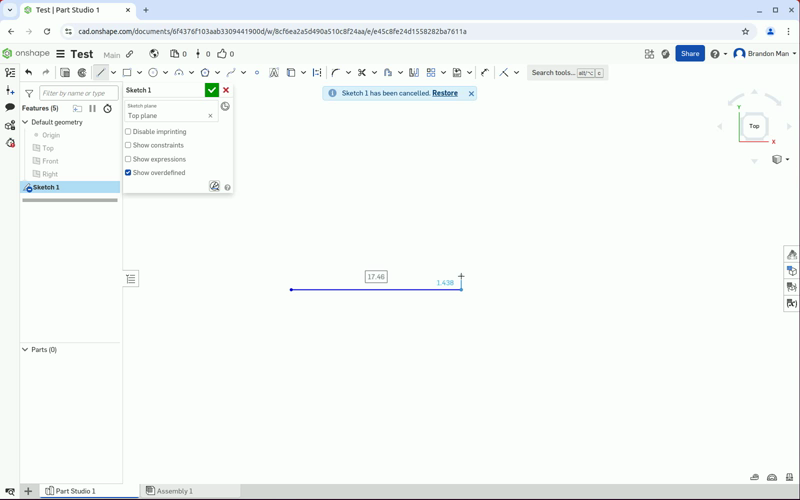
scroll(6)
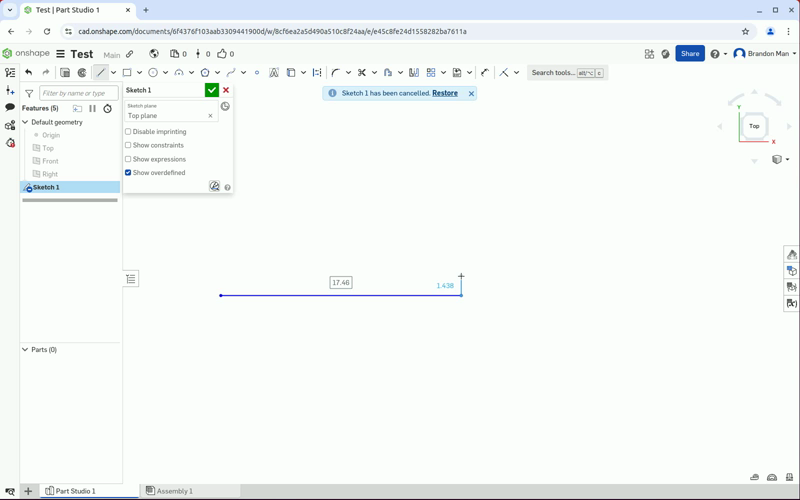
scroll(6)
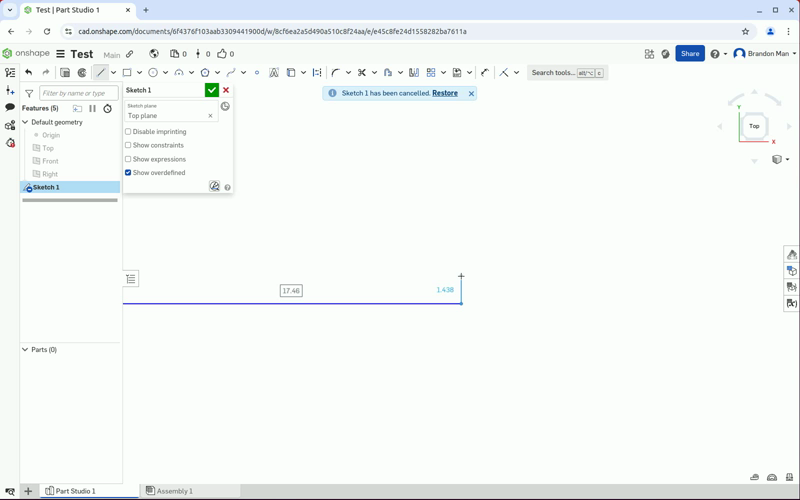
scroll(6)
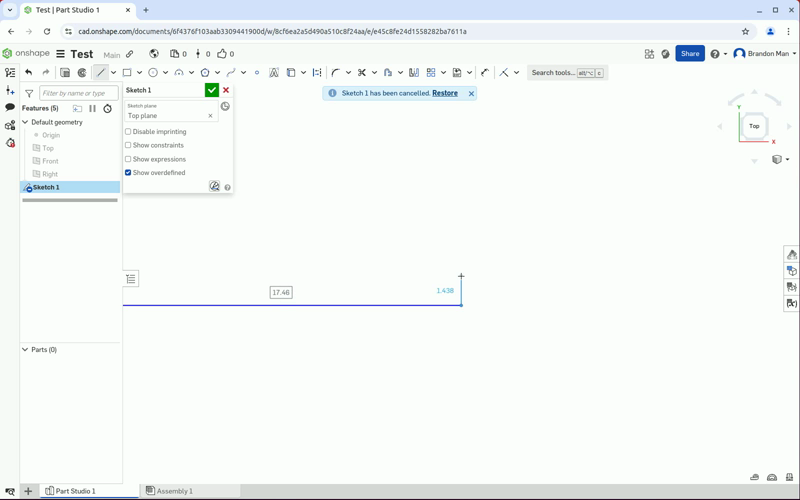
scroll(6)
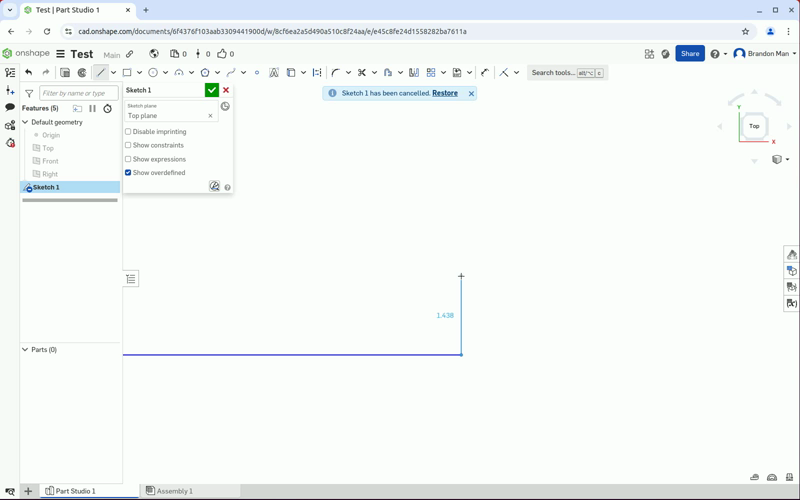
click(461, 275)
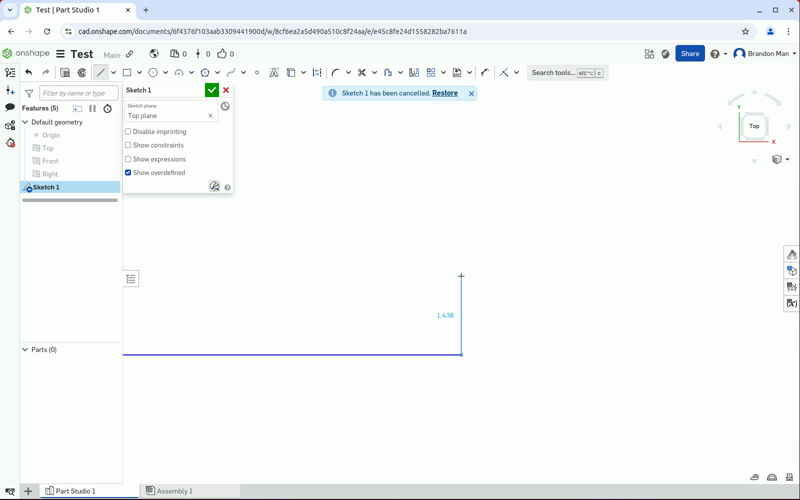
scroll(-6)
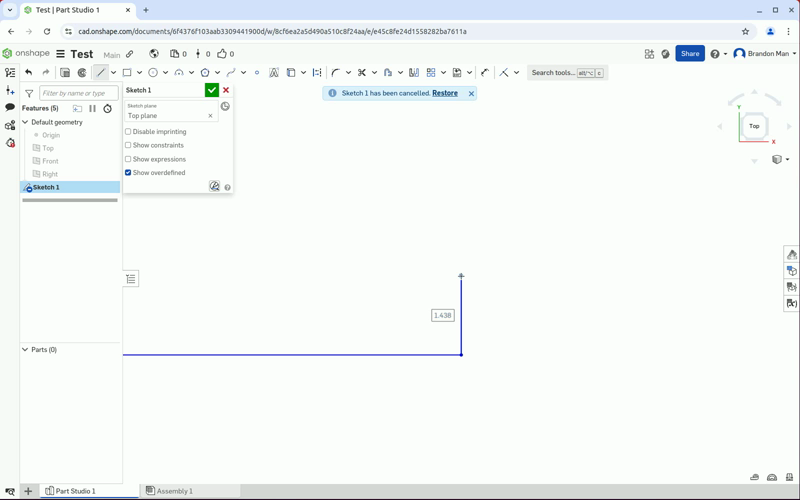
scroll(-6)
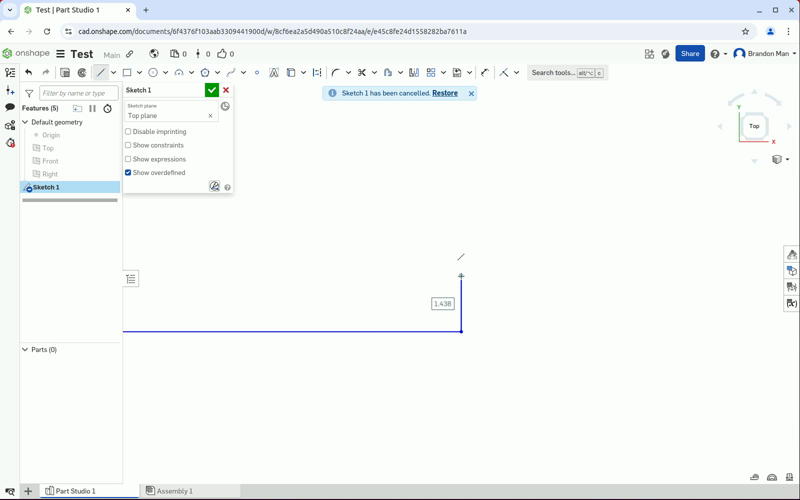
scroll(-6)
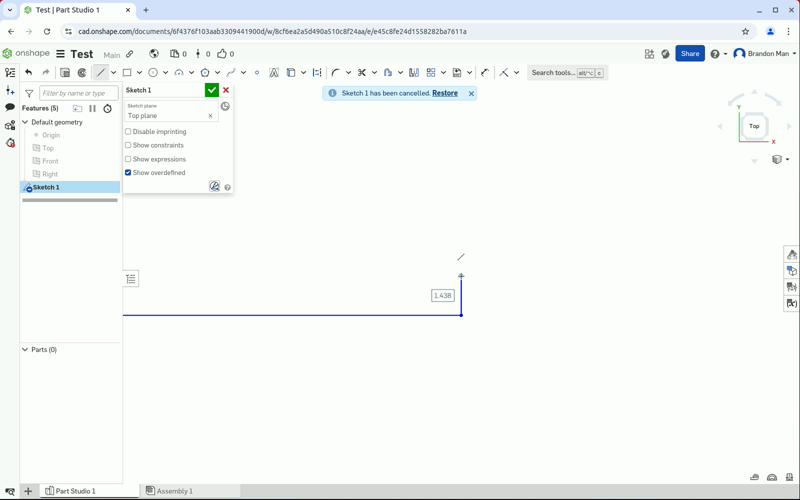
scroll(-6)
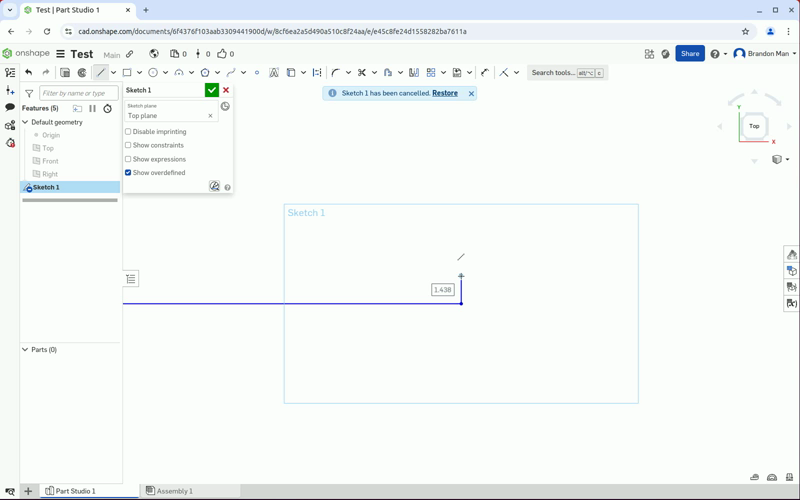
scroll(-6)
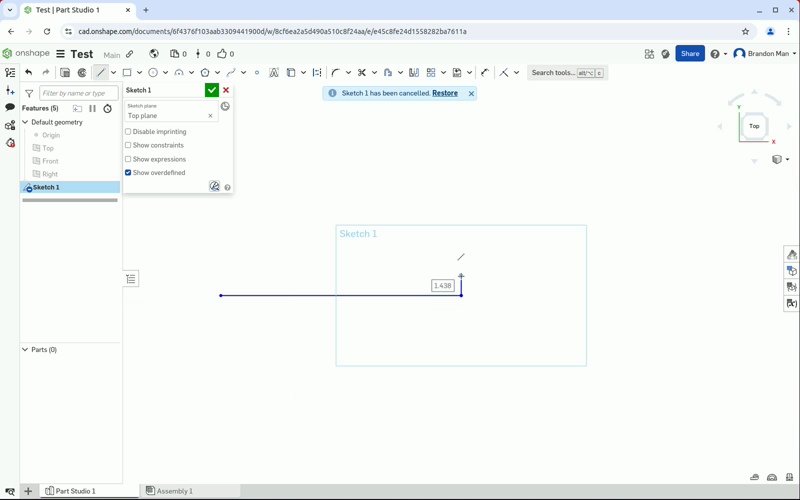
scroll(-6)
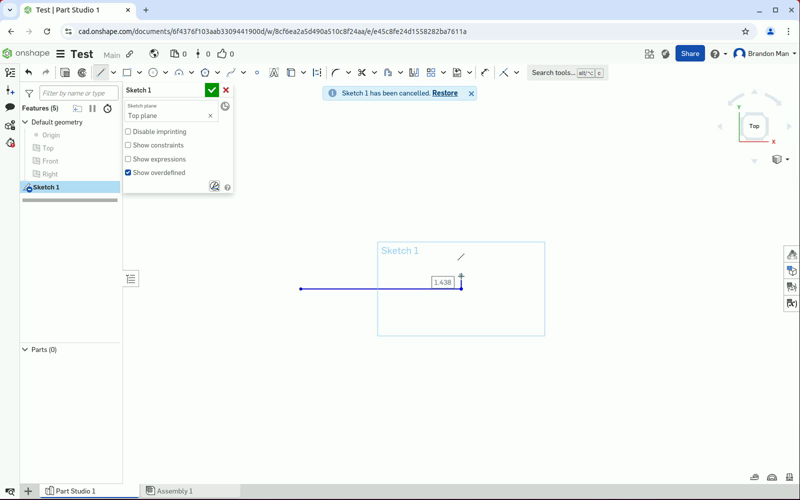
scroll(-6)
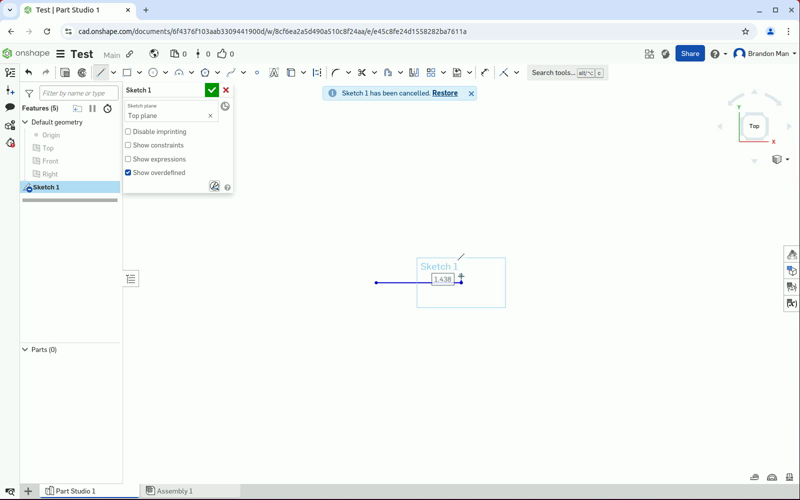
key_up(shift)
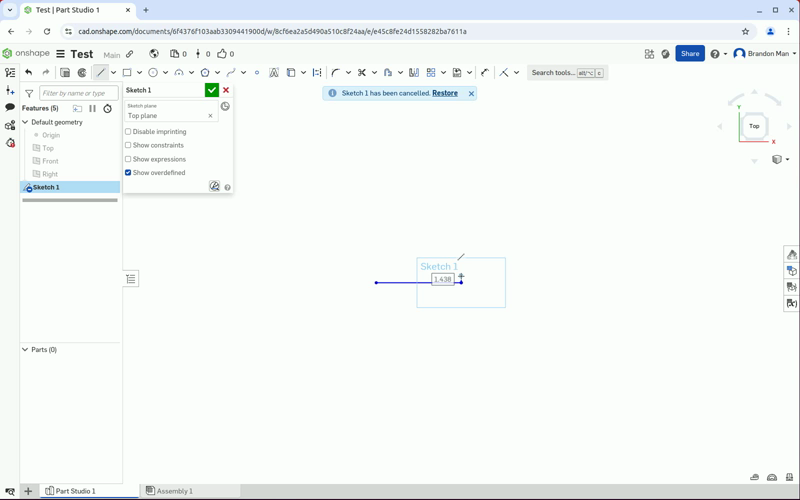
key_down(shift)
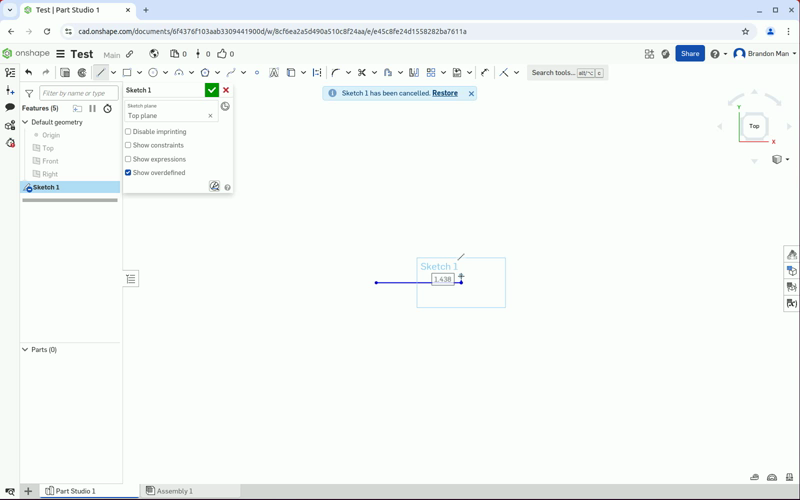
mouse_move(491, 275)
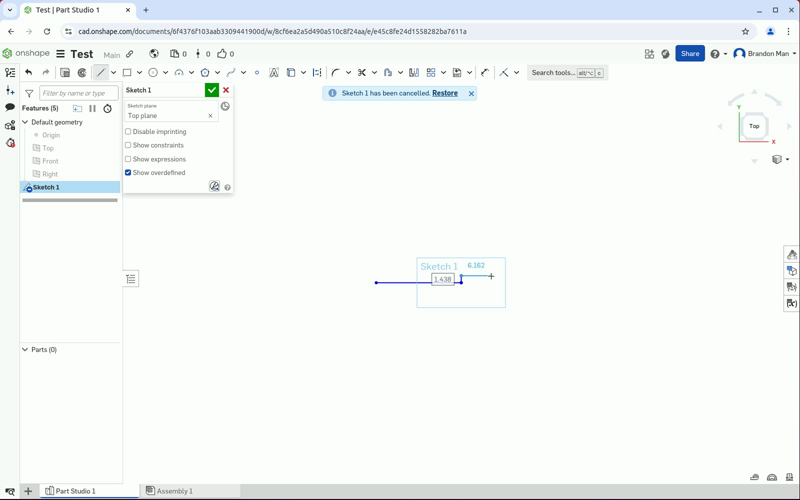
mouse_move(461, 261)
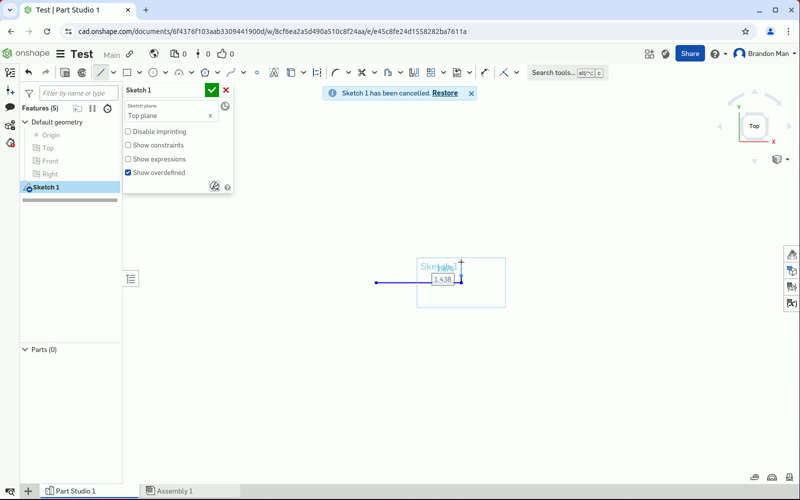
click(461, 261)
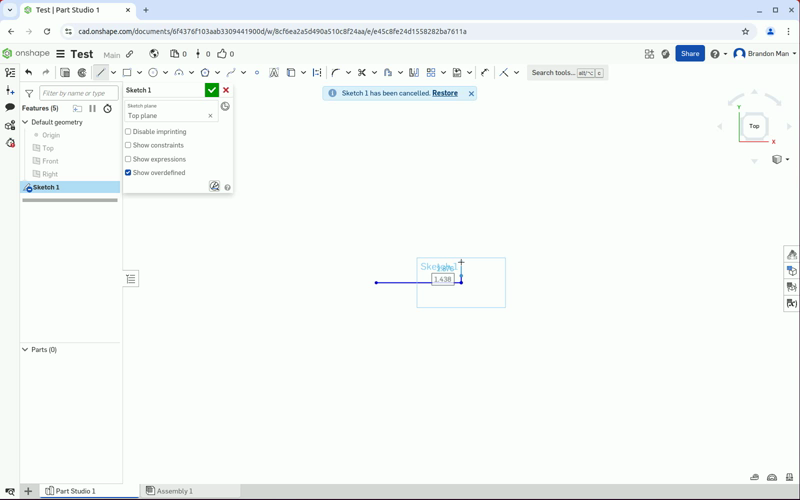
key_up(shift)
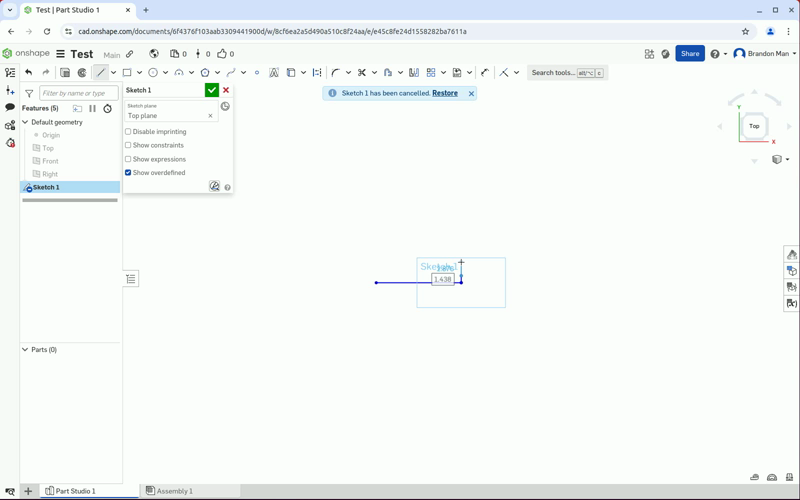
key_down(shift)
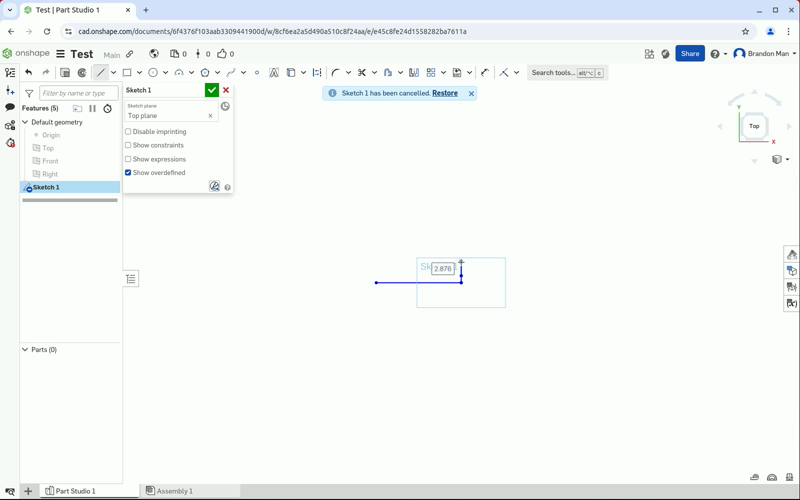
mouse_move(376, 261)
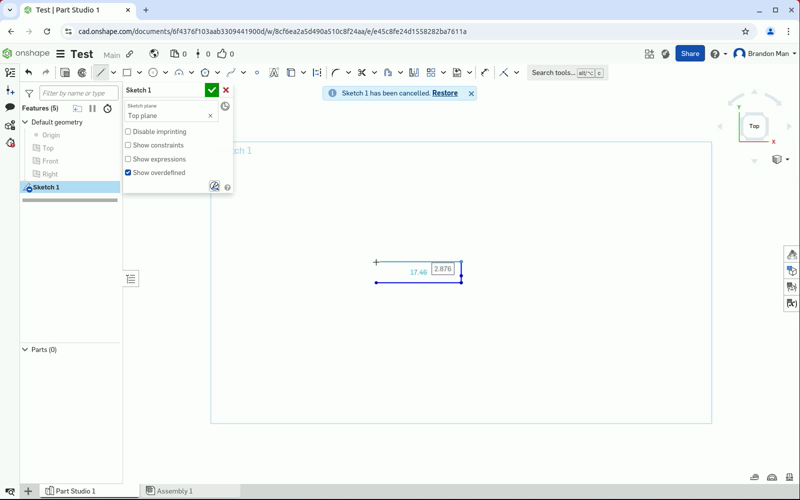
click(376, 261)
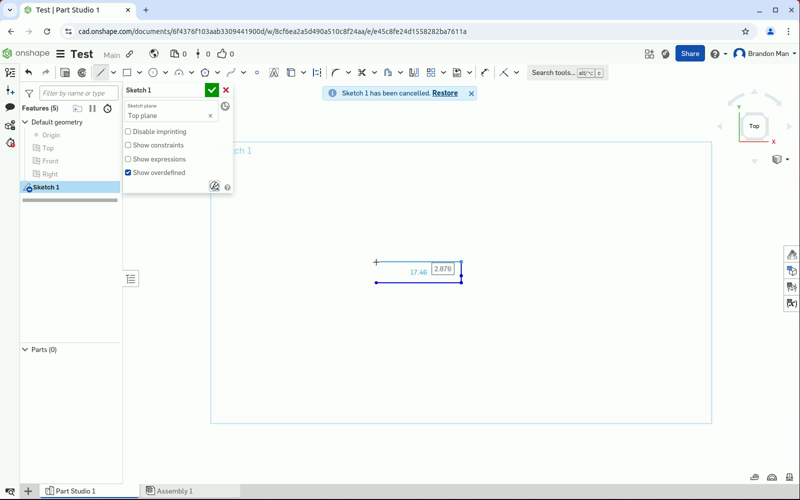
key_up(shift)
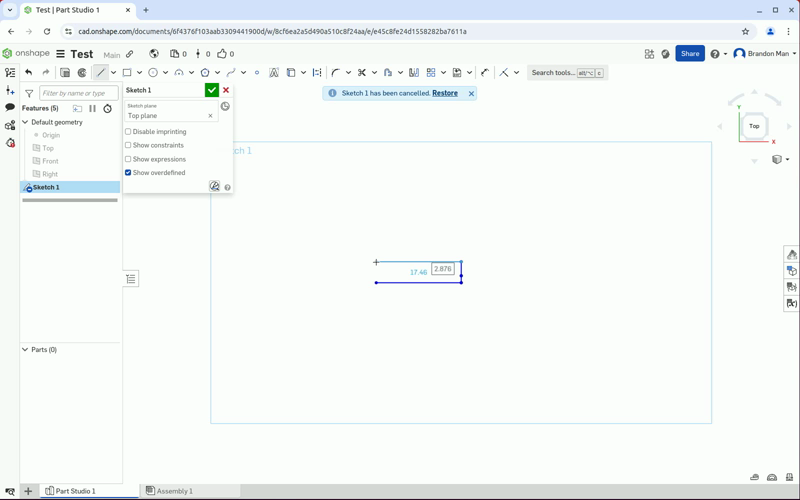
mouse_move(406, 261)
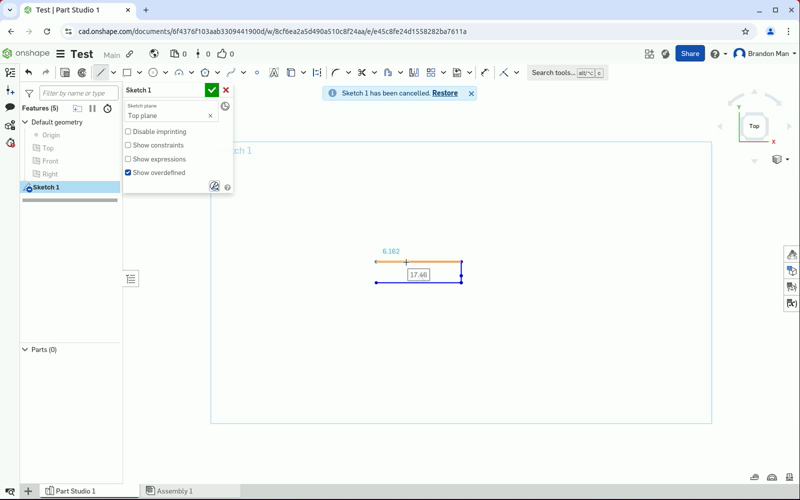
key_down(shift)
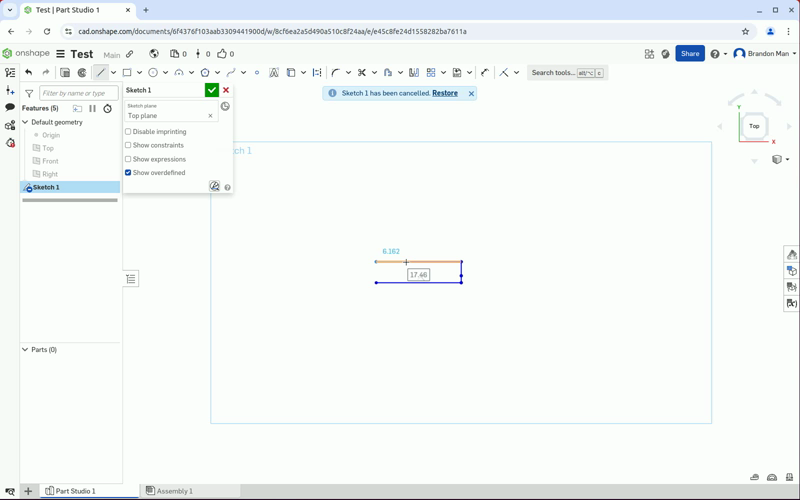
mouse_move(376, 282)
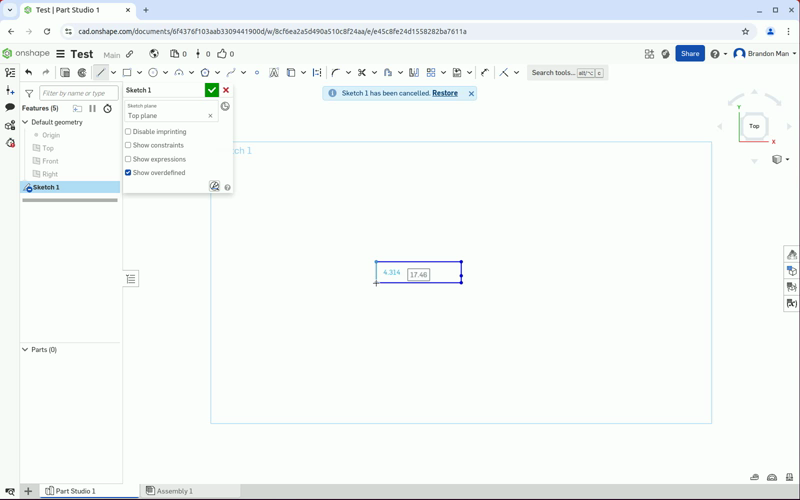
key_up(shift)
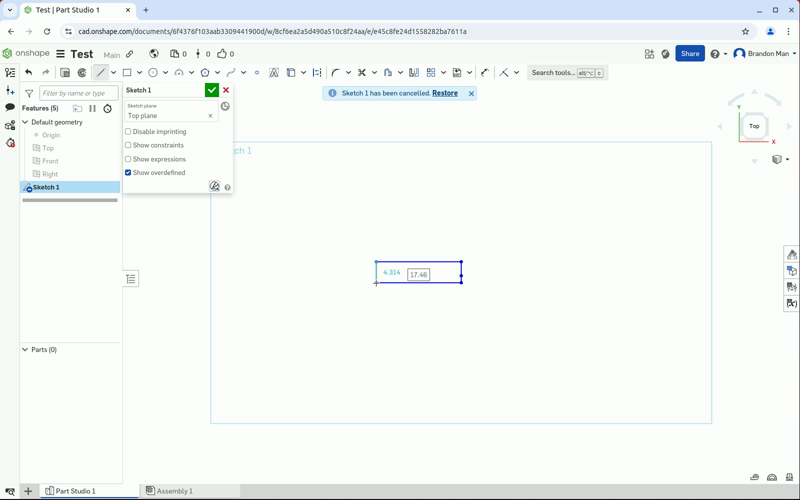
click(376, 282)
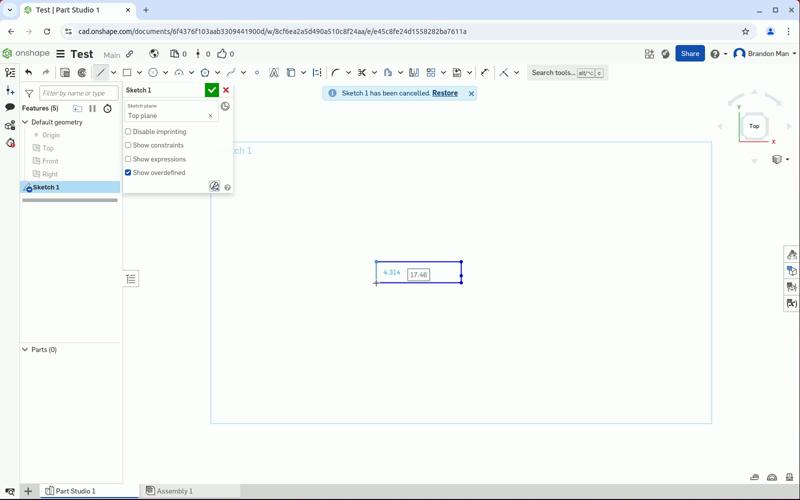
key(esc)
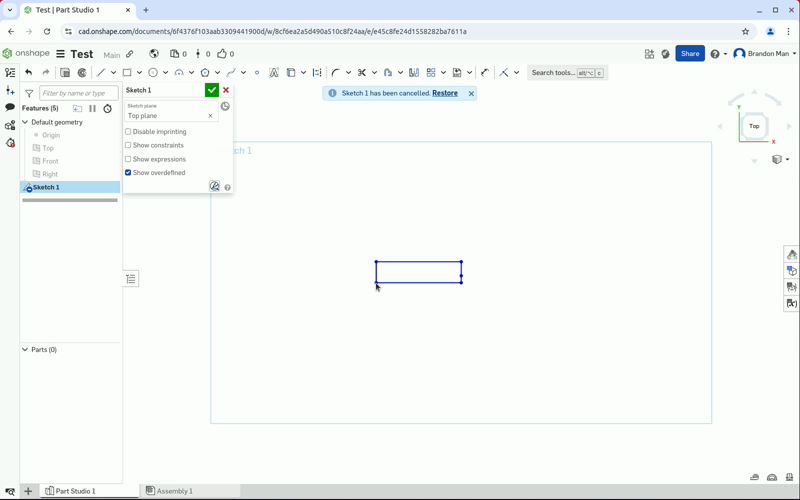
mouse_move(455, 270)
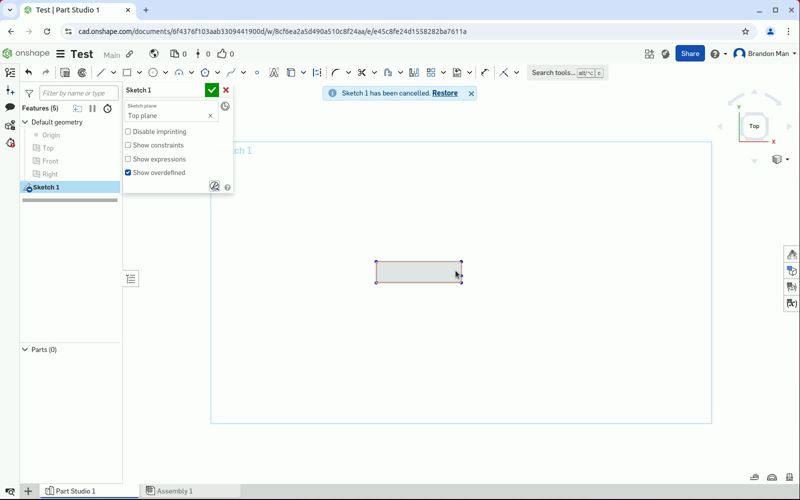
click(455, 270)
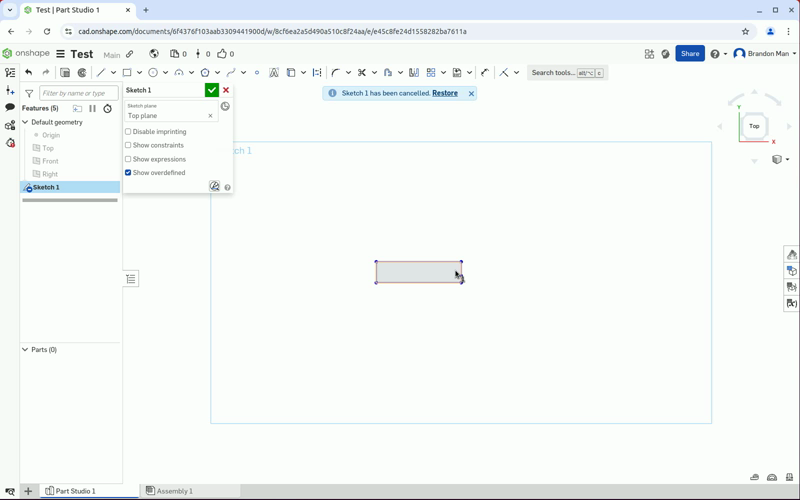
mouse_move(73, 352)
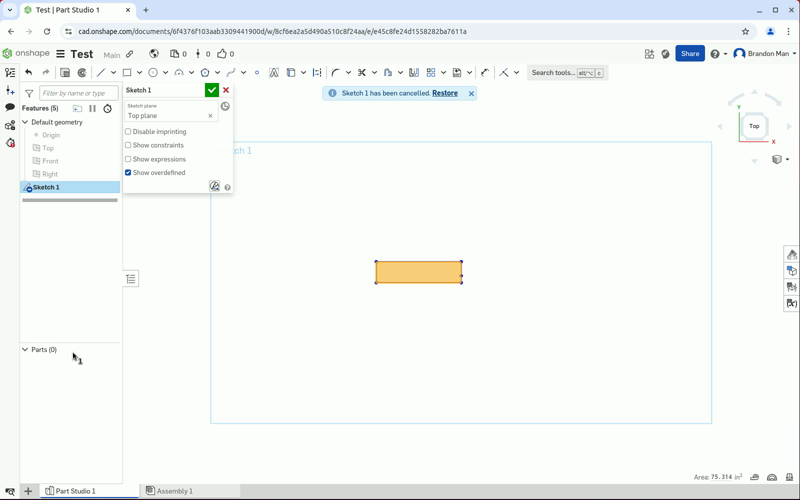
key(shift+y)
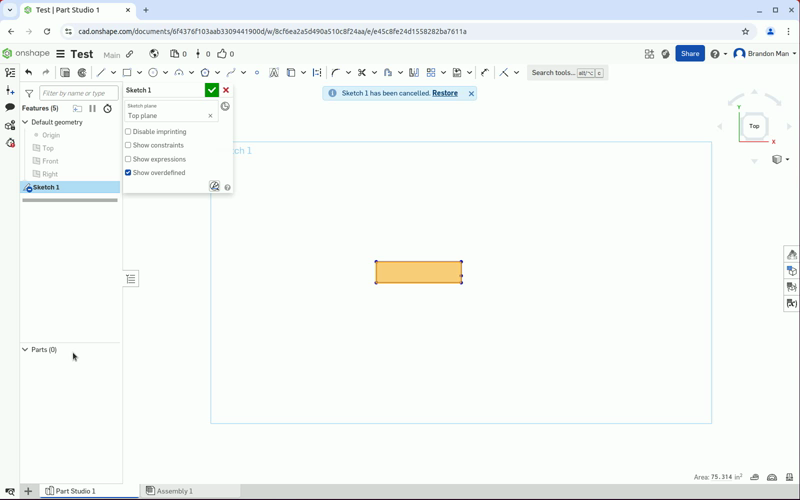
key(shift+e)
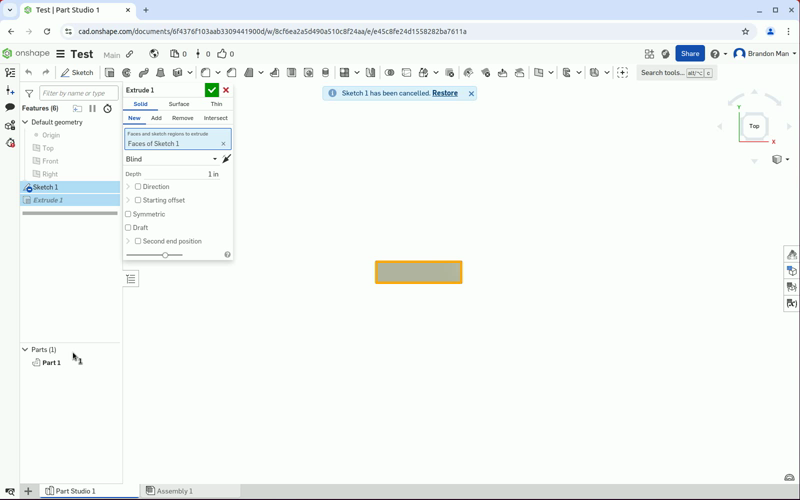
mouse_move(143, 106)
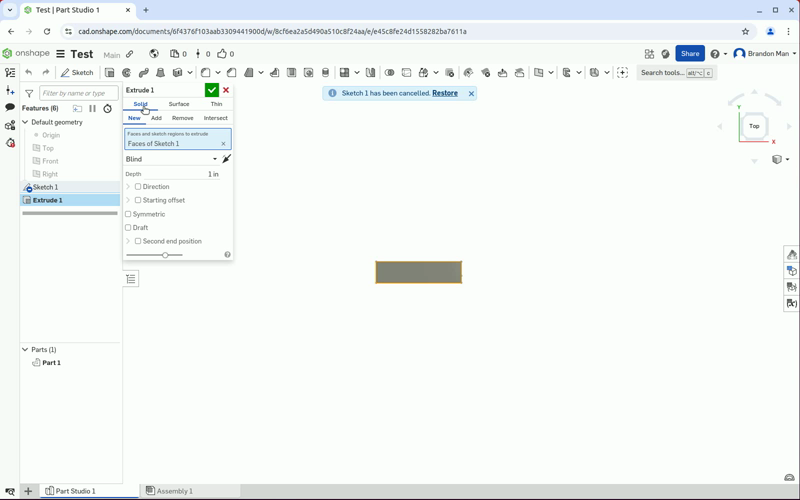
click(143, 106)
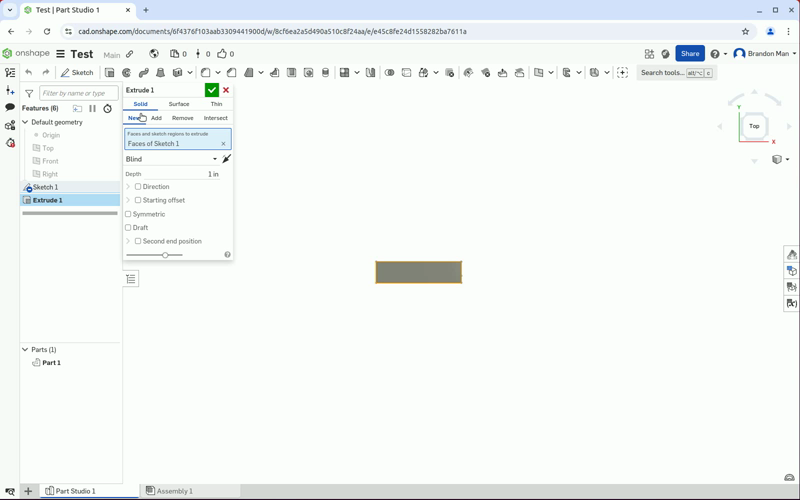
mouse_move(137, 120)
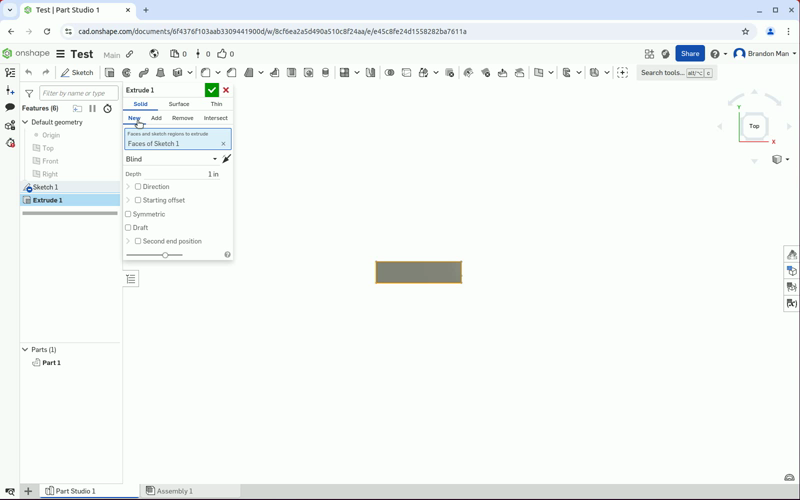
click(137, 120)
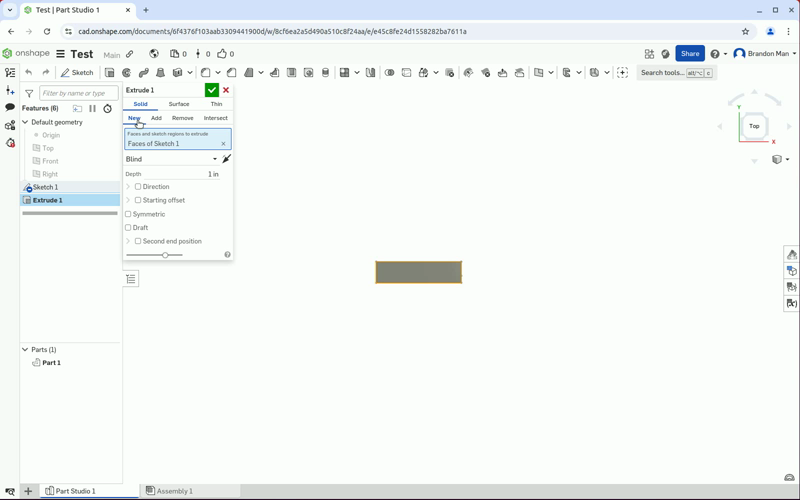
key(tab, 4)
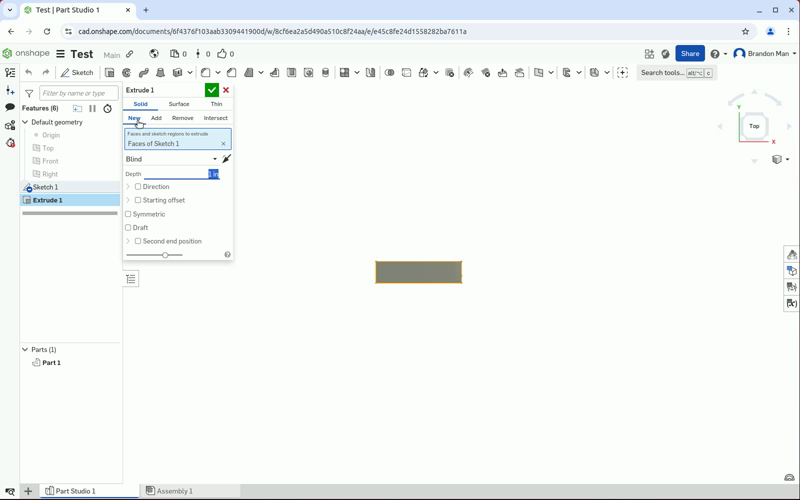
text(23.108)
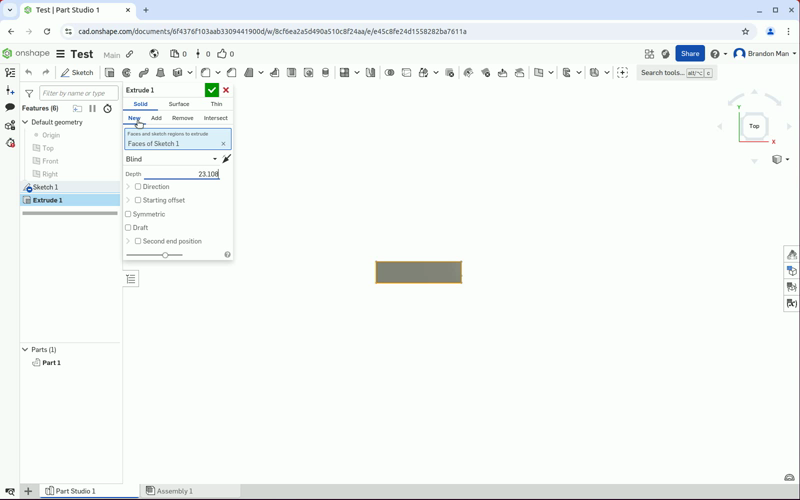
key(enter)
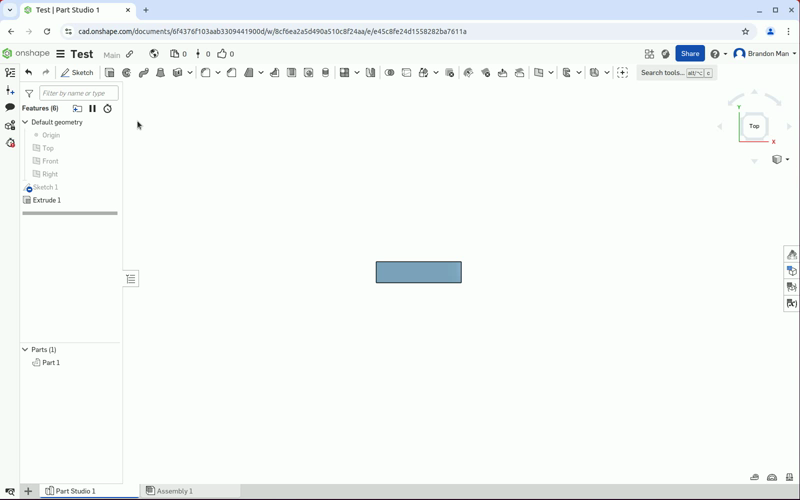
key(shift+h)
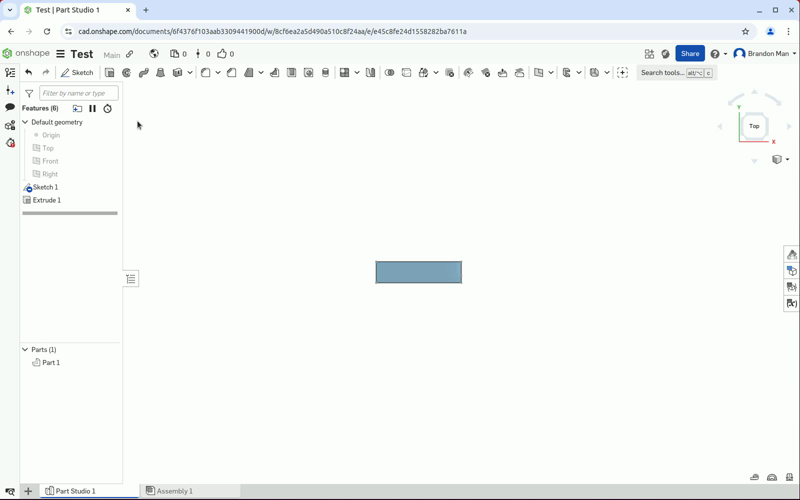
key(shift+h)
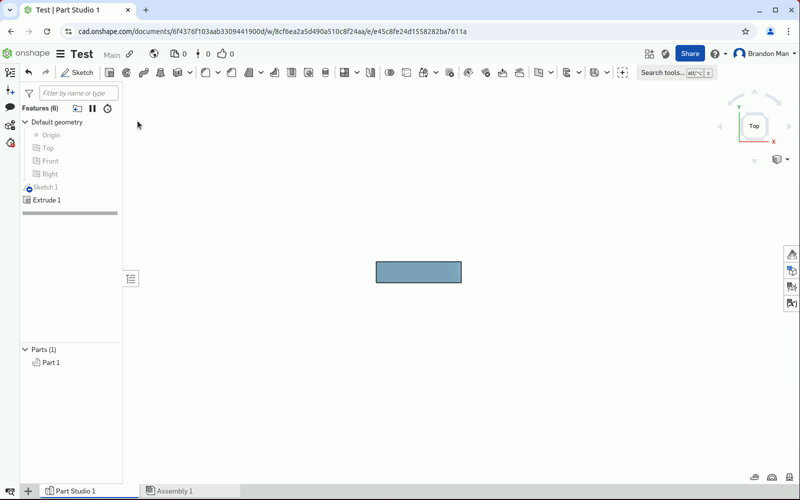
mouse_move(73, 189)
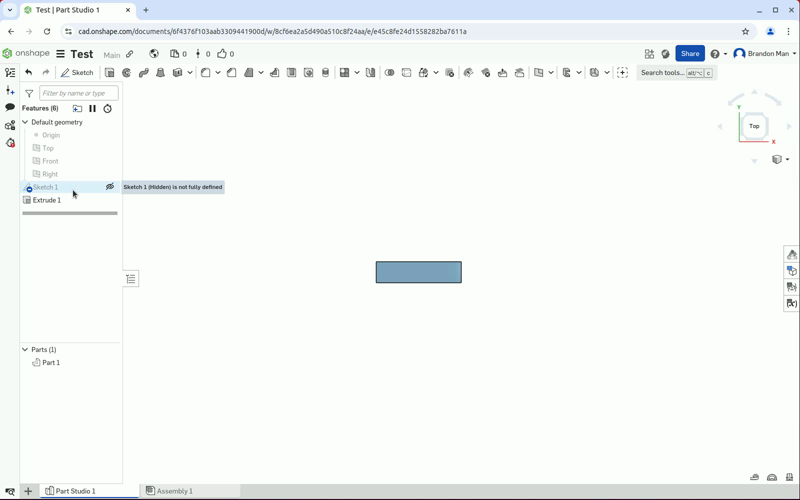
click(73, 189)
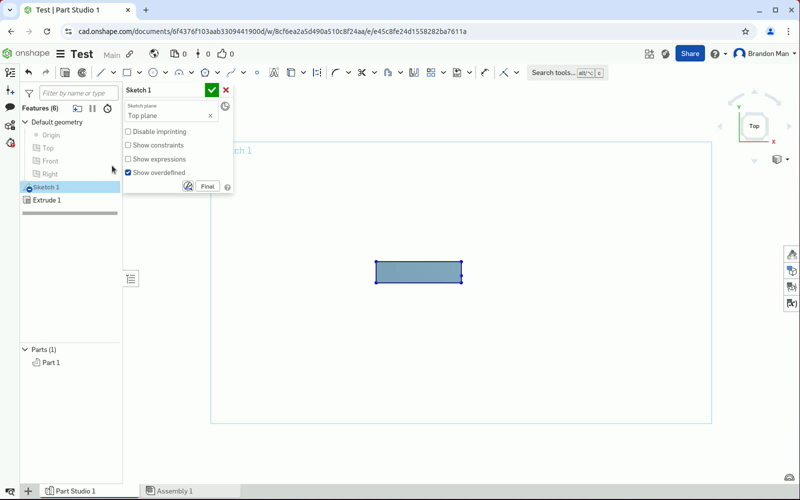
mouse_move(229, 92)
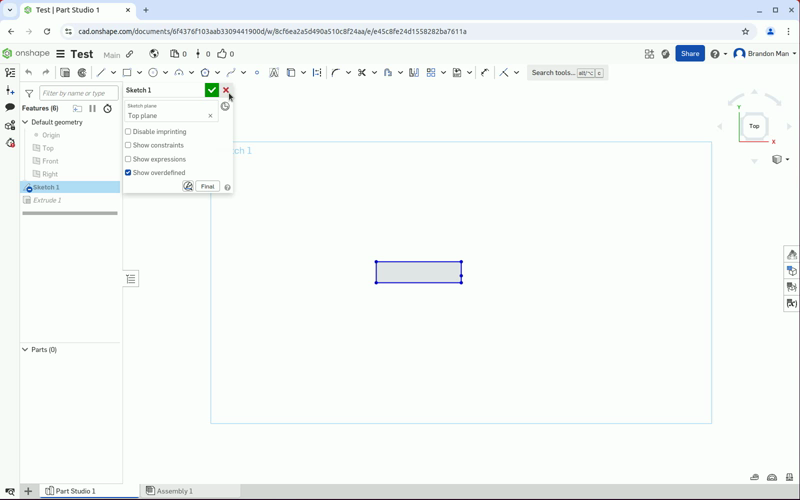
click(229, 92)
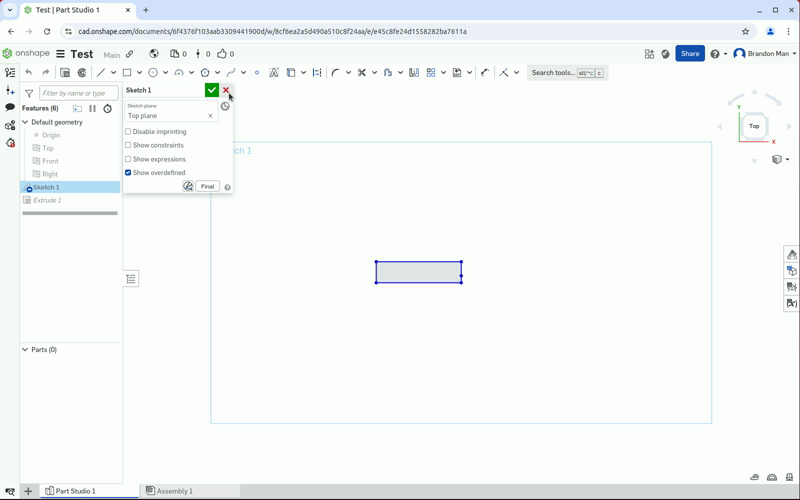
key(shift+s)
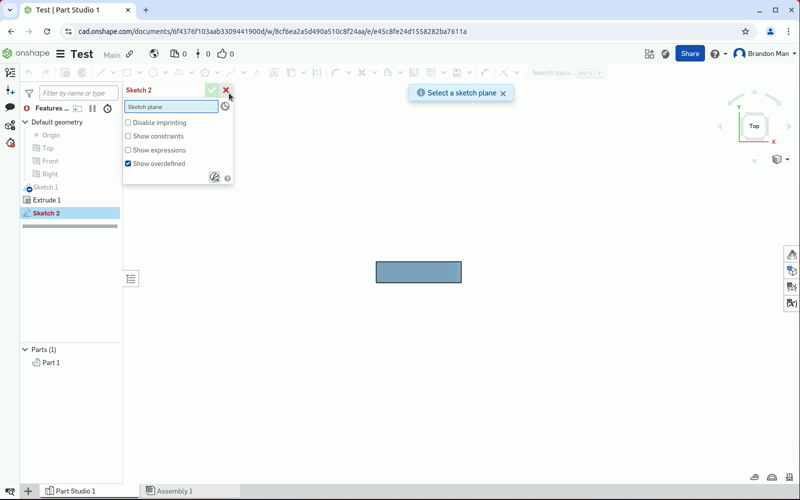
mouse_move(73, 150)
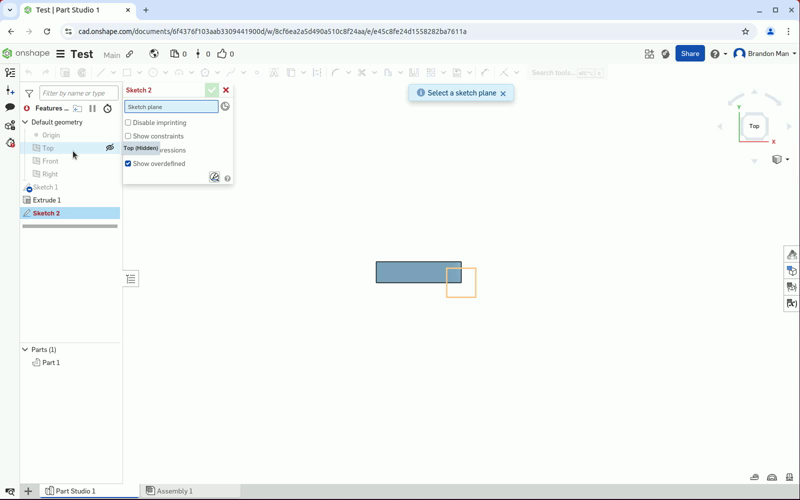
click(73, 150)
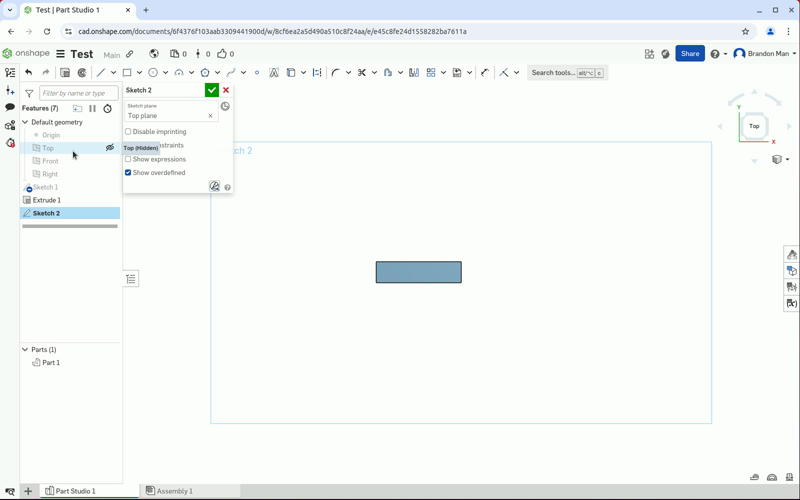
mouse_move(73, 352)
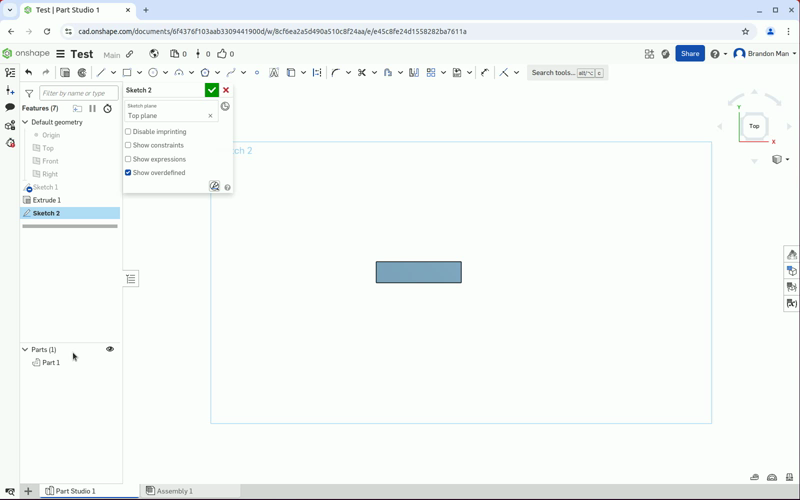
key(y)
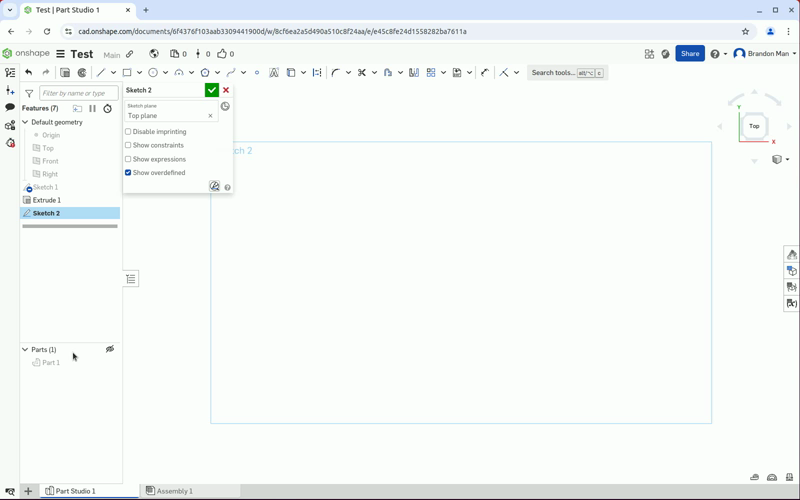
key(l)
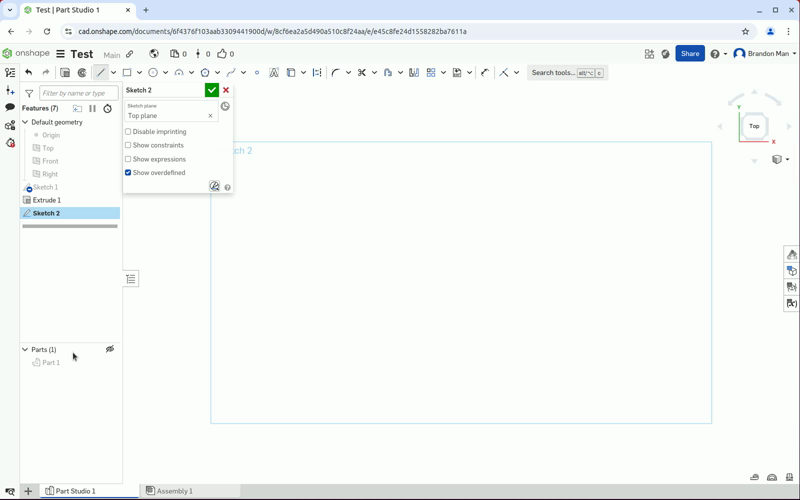
key_down(shift)
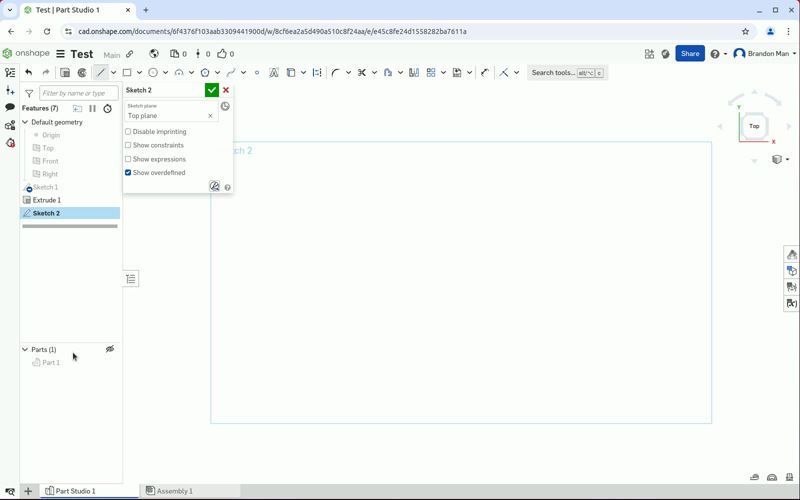
mouse_move(460, 282)
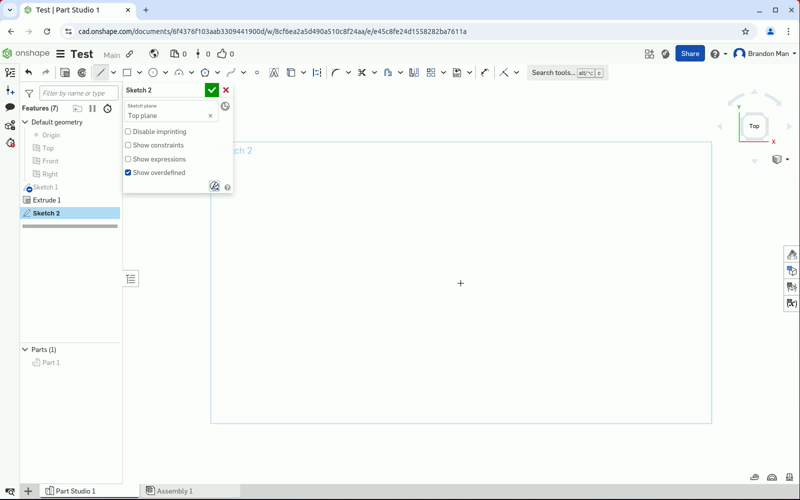
click(460, 282)
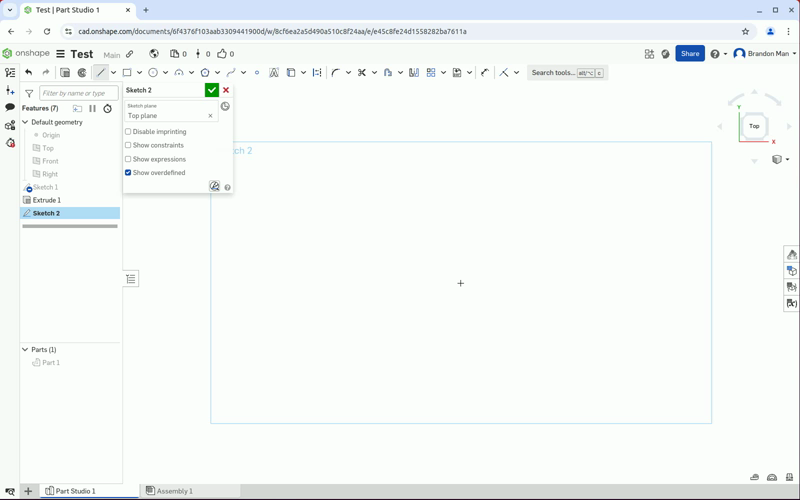
key_up(shift)
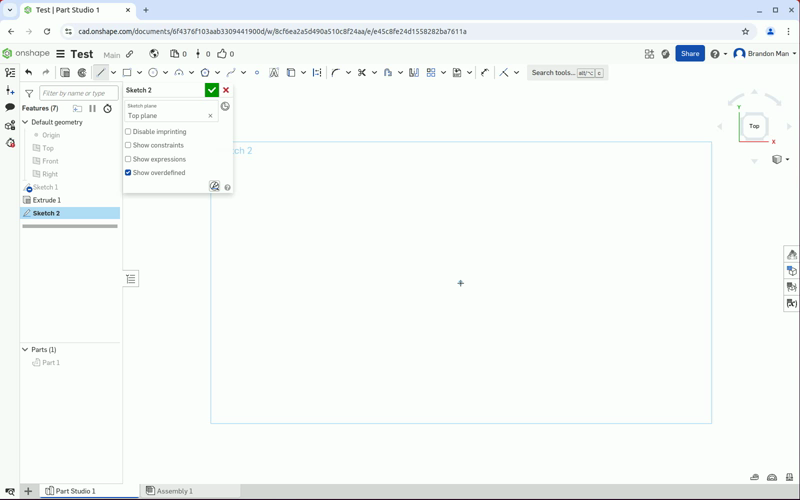
key_down(shift)
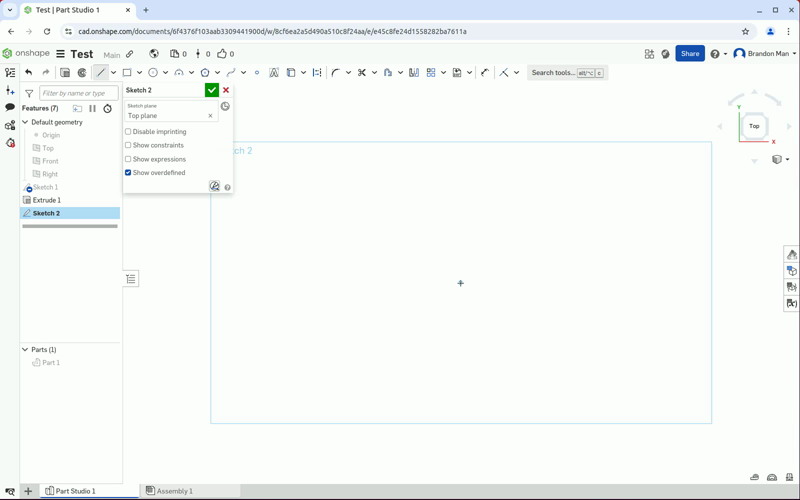
mouse_move(490, 282)
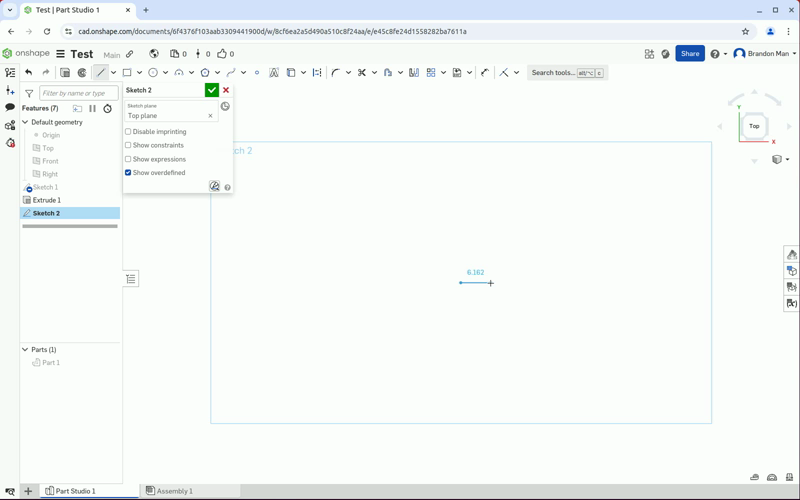
mouse_move(482, 282)
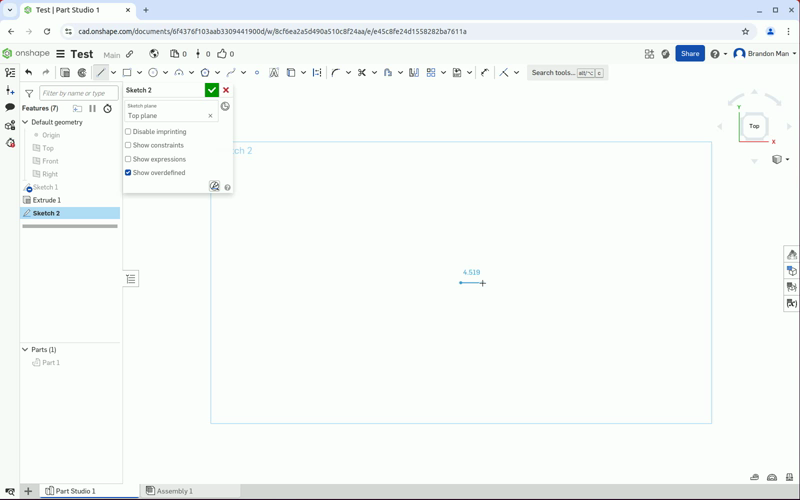
click(482, 282)
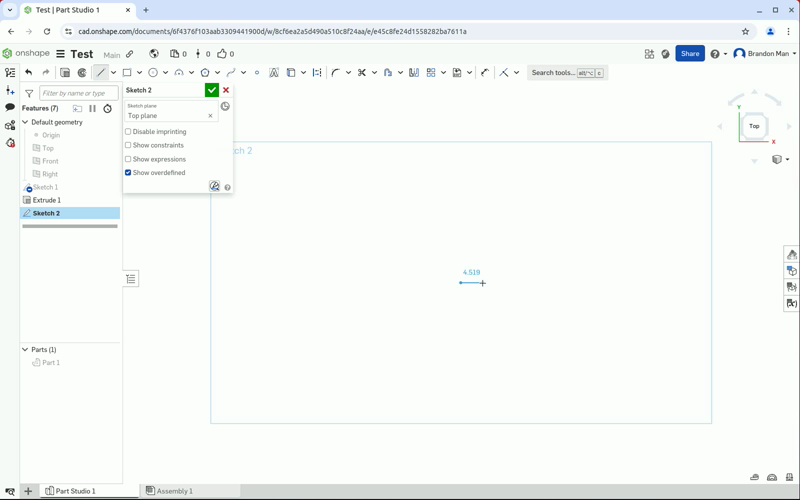
key_up(shift)
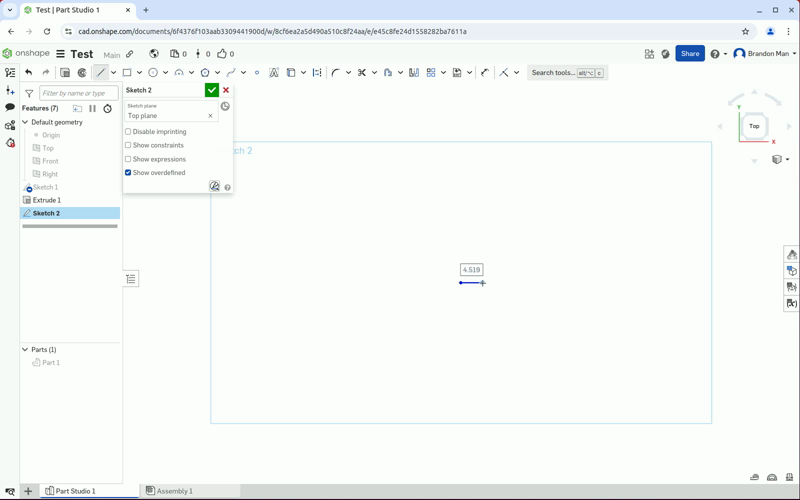
key_down(shift)
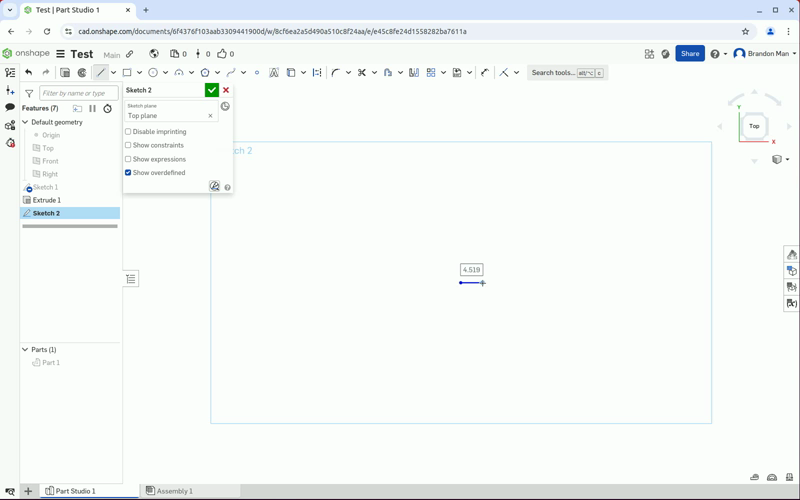
mouse_move(512, 282)
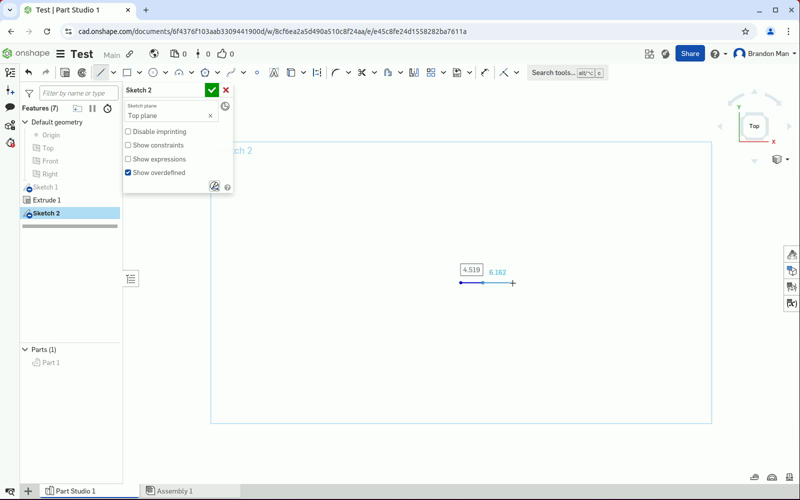
mouse_move(482, 275)
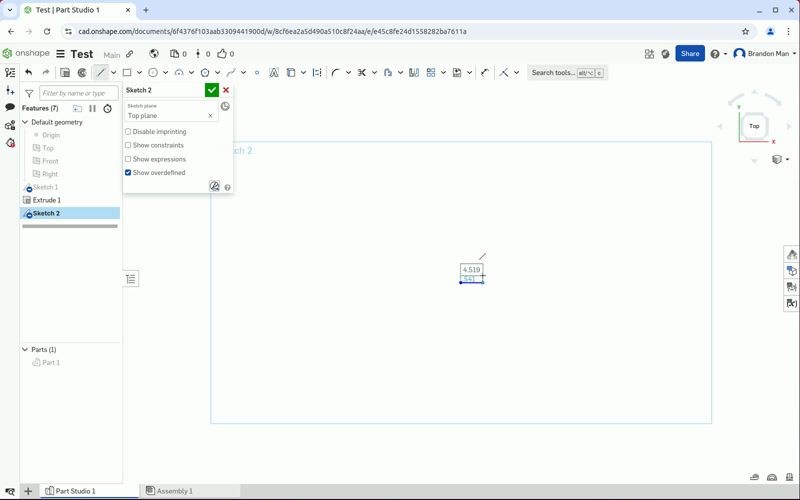
click(482, 275)
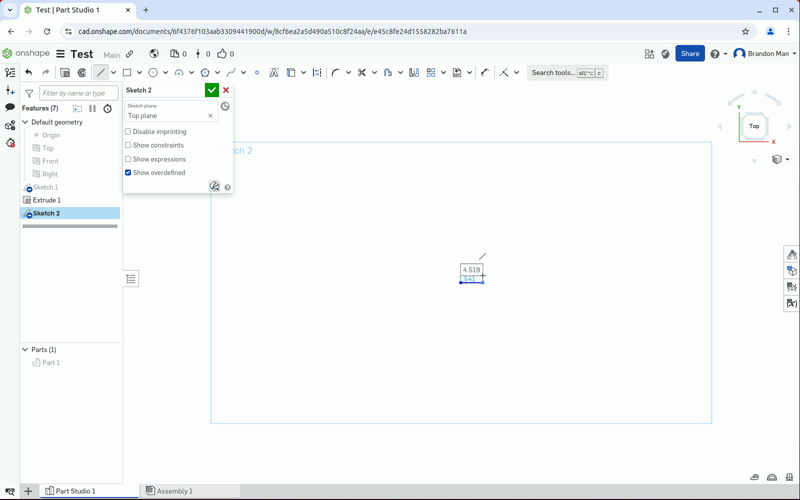
key_up(shift)
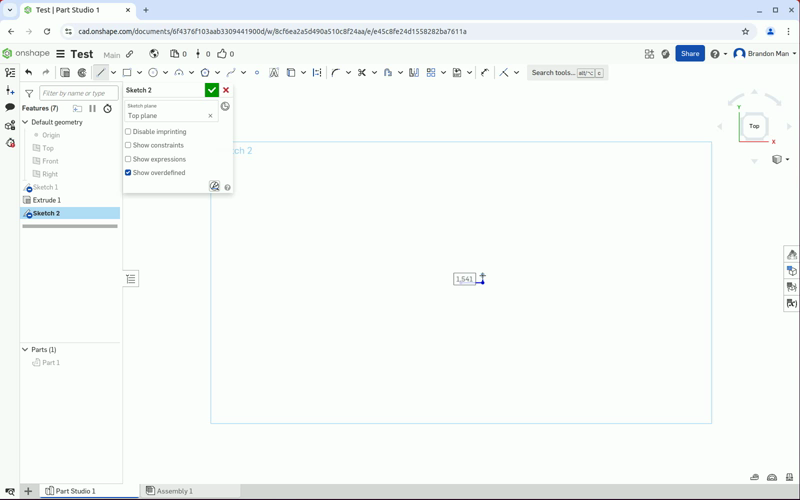
key_down(shift)
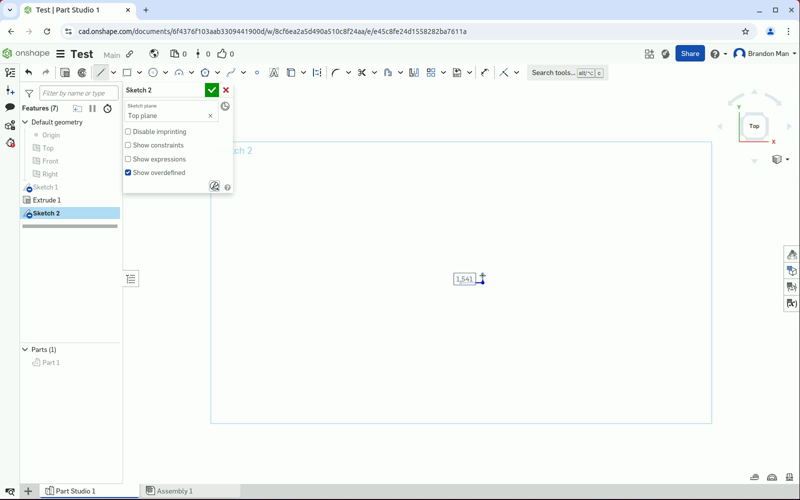
mouse_move(512, 275)
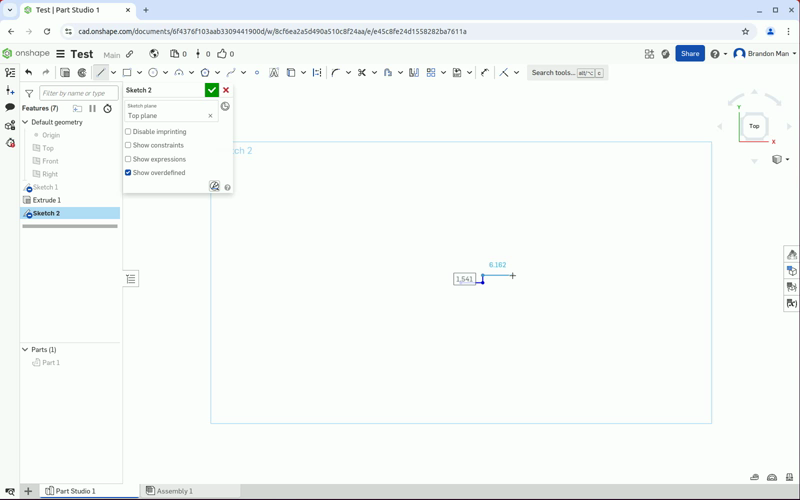
mouse_move(460, 275)
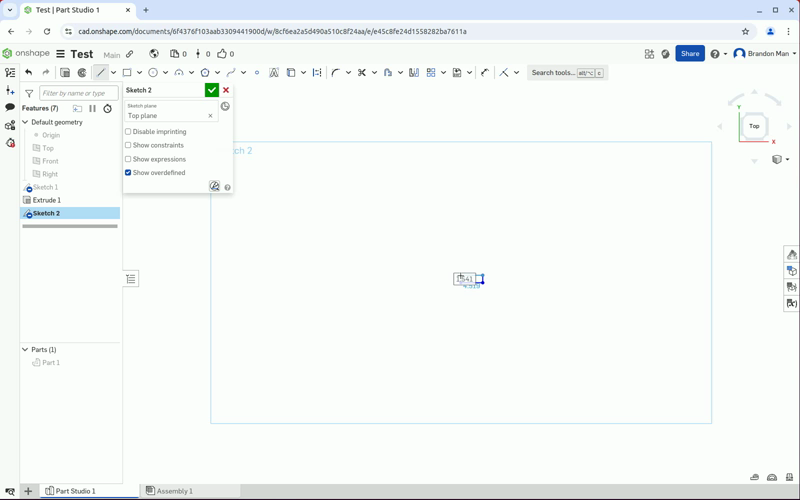
click(460, 275)
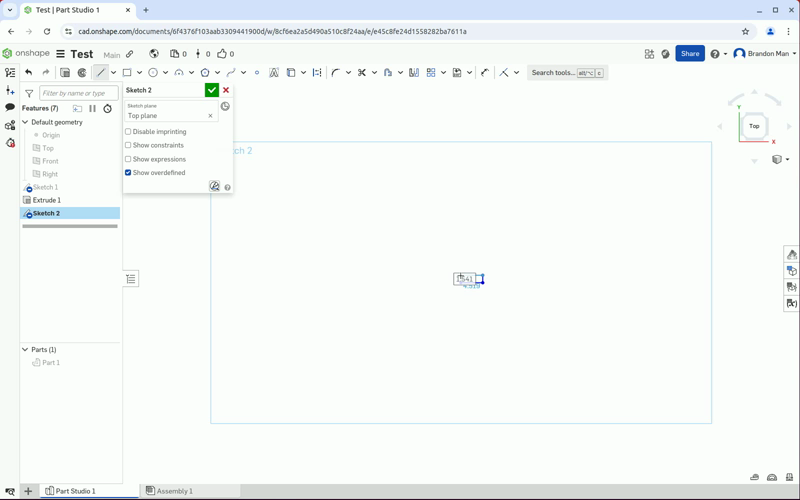
key_up(shift)
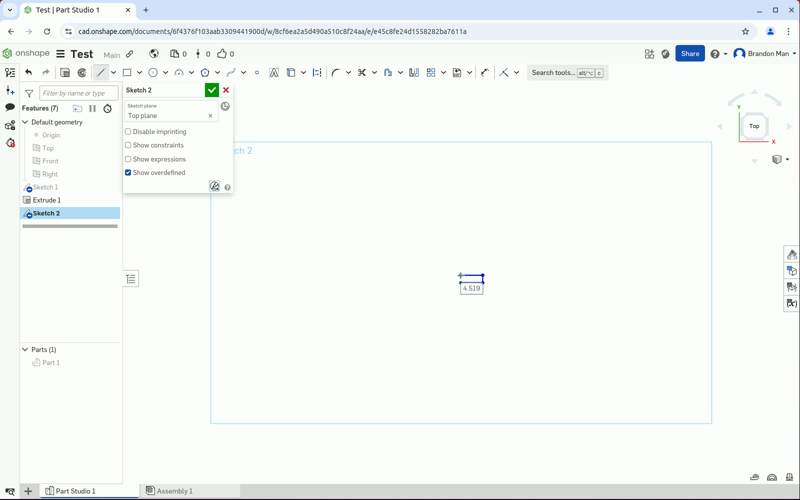
mouse_move(490, 275)
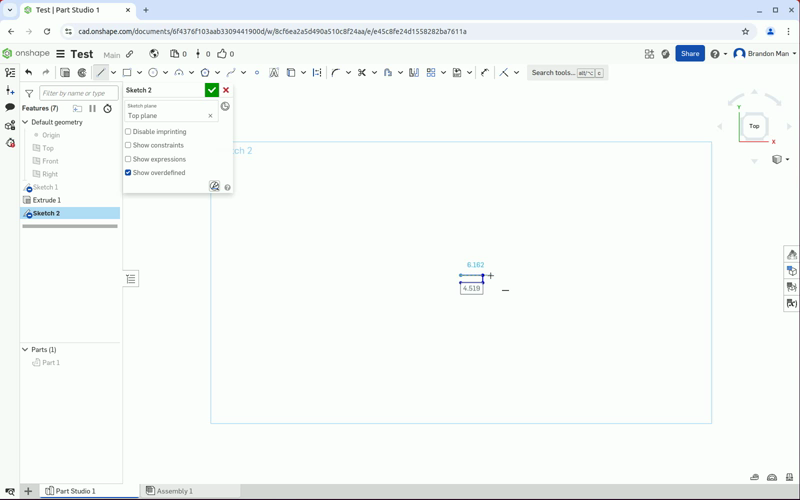
key_down(shift)
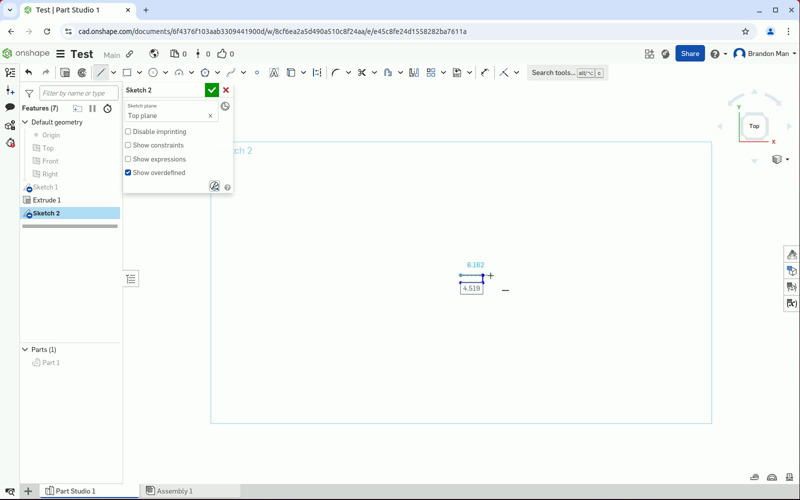
mouse_move(460, 282)
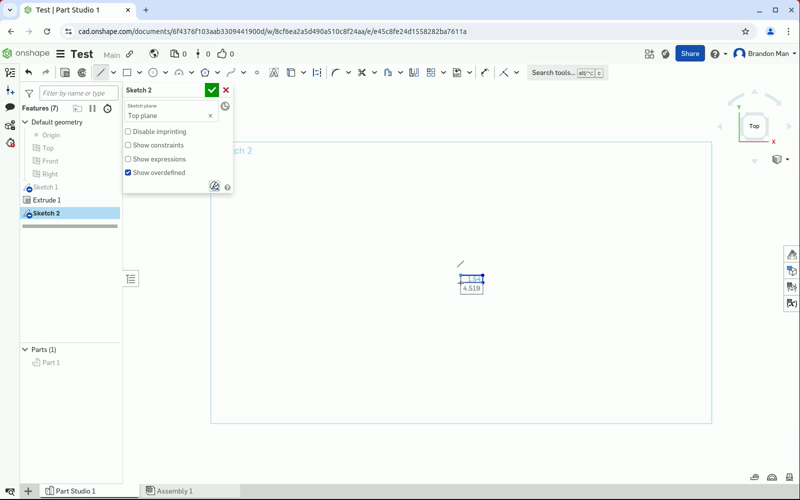
key_up(shift)
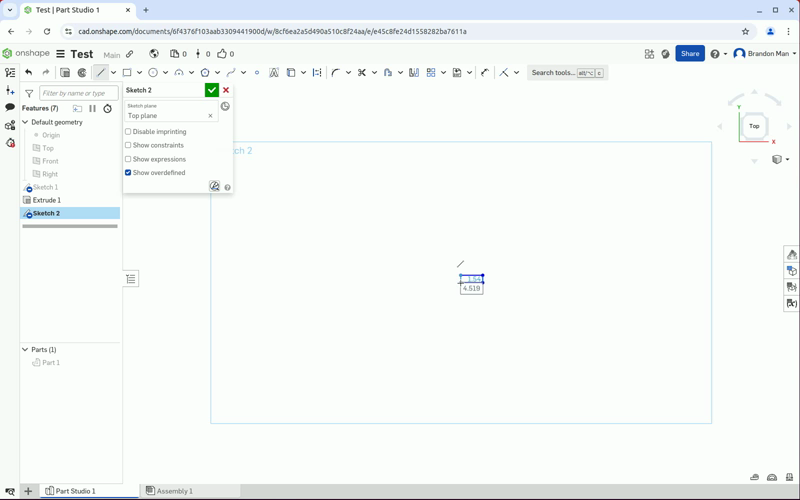
click(460, 282)
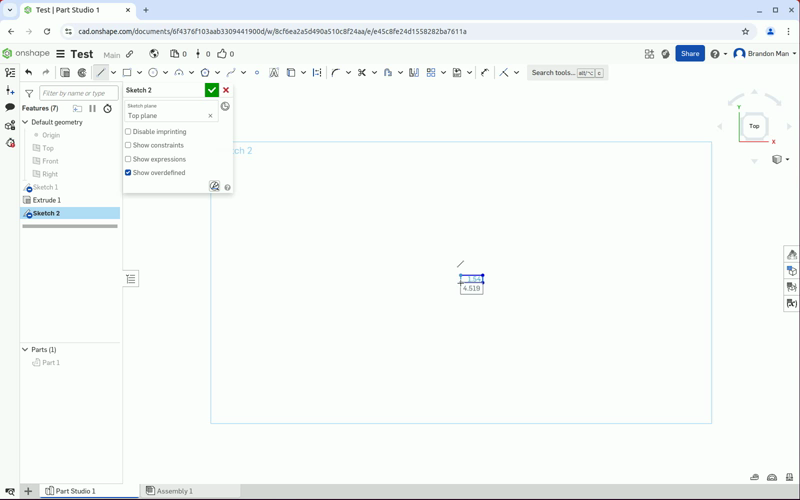
key(esc)
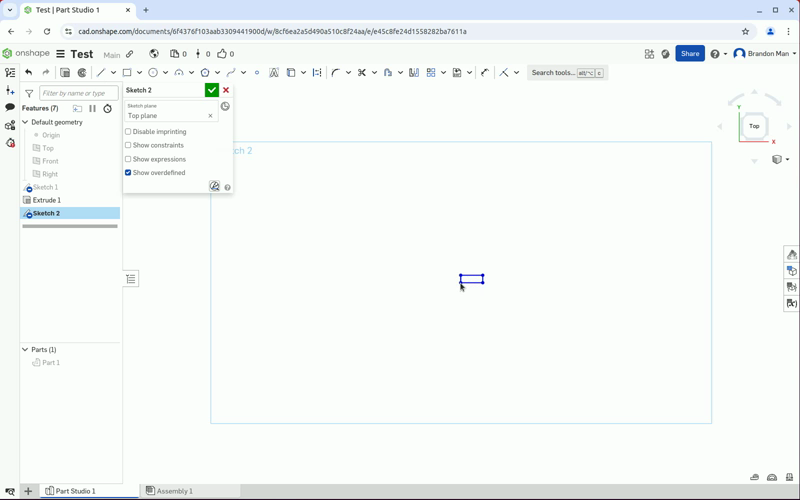
mouse_move(482, 280)
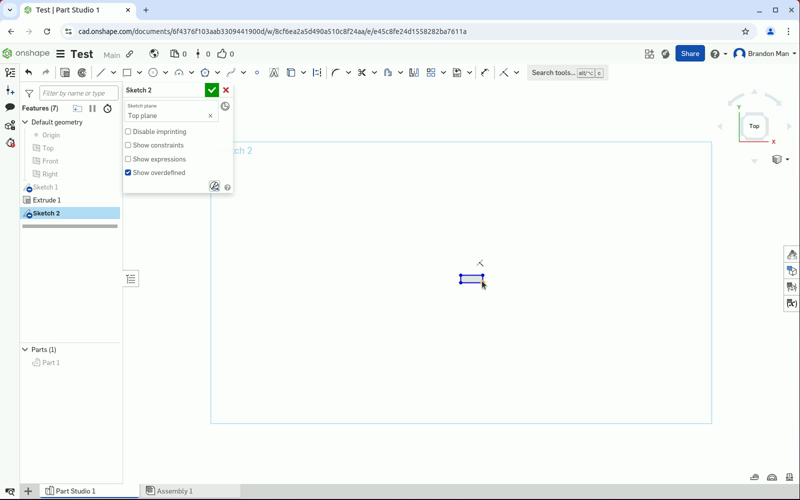
scroll(6)
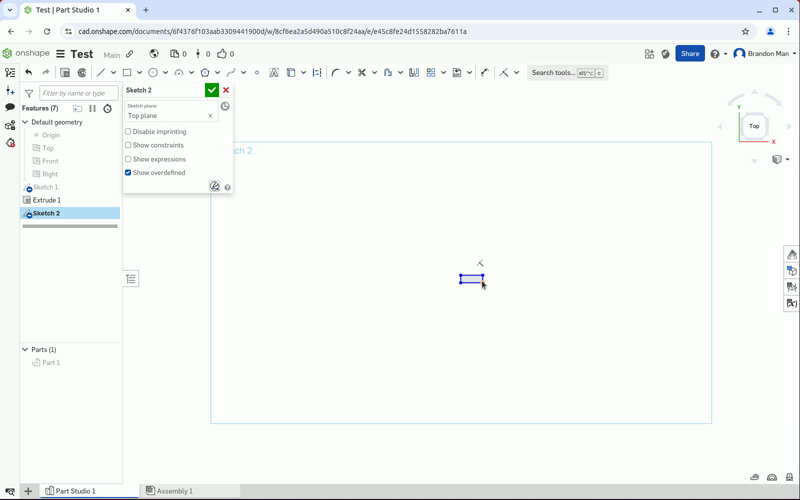
scroll(6)
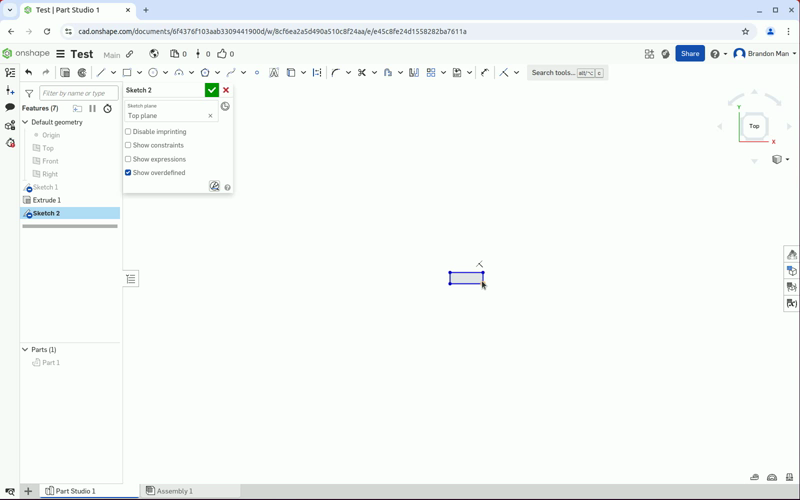
scroll(6)
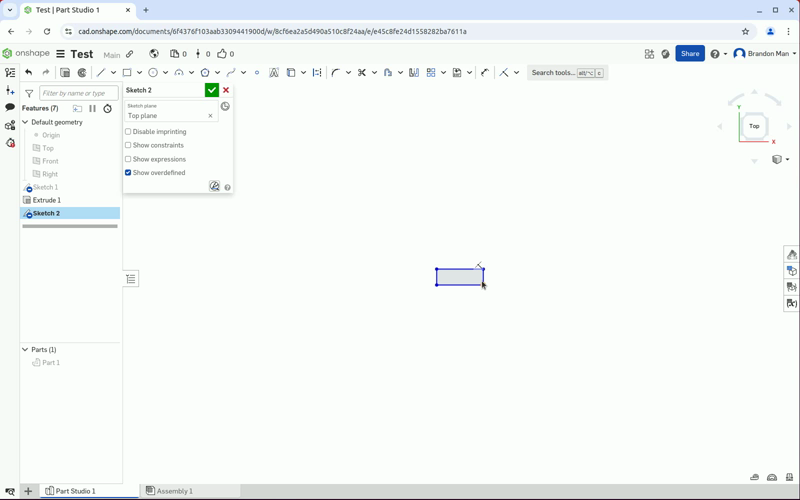
scroll(6)
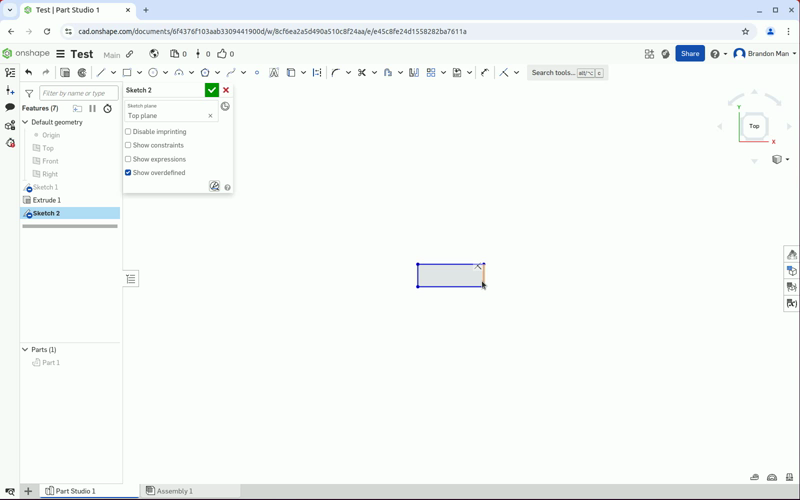
scroll(6)
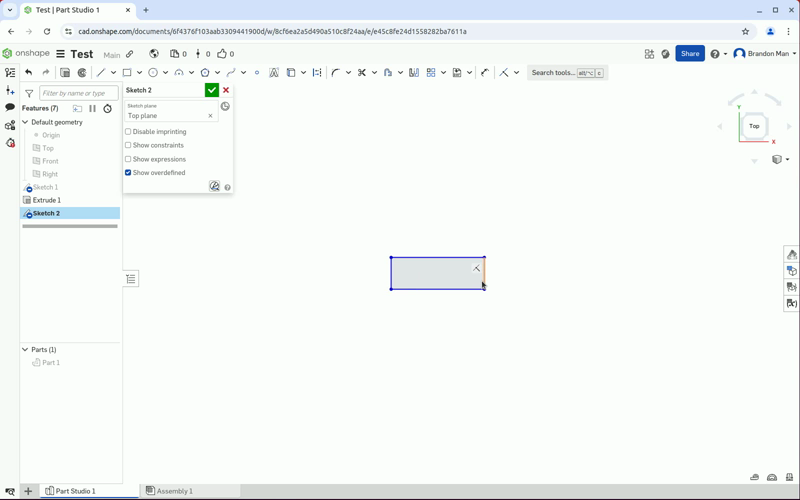
scroll(6)
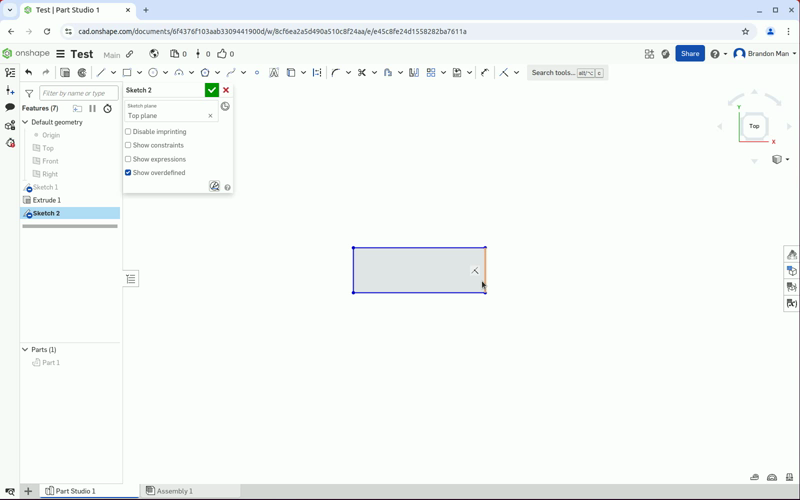
scroll(6)
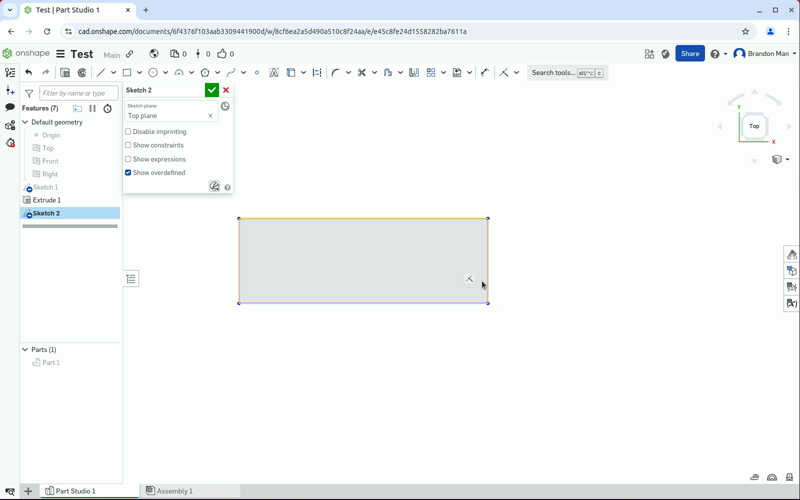
click(482, 280)
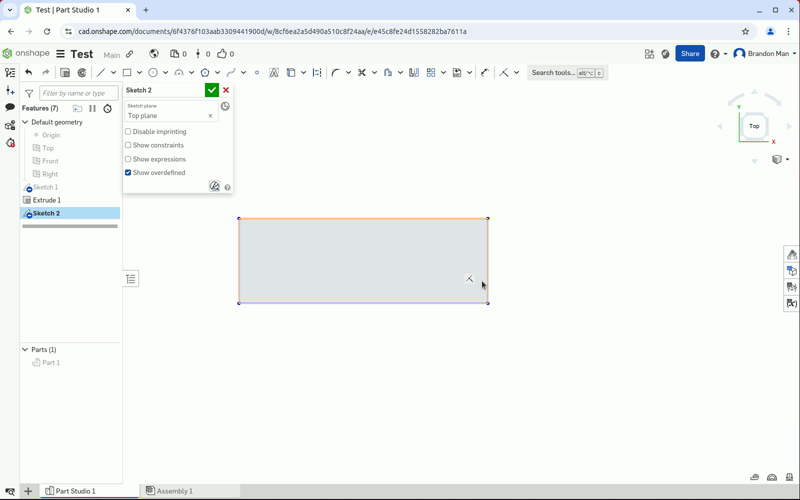
scroll(-6)
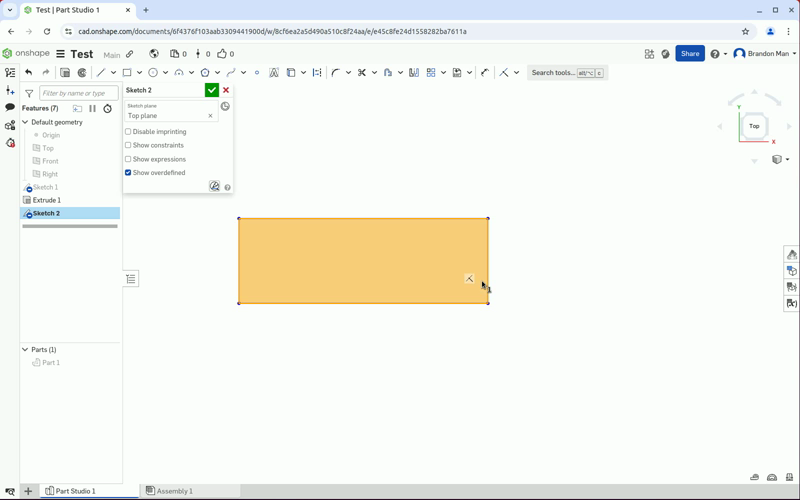
scroll(-6)
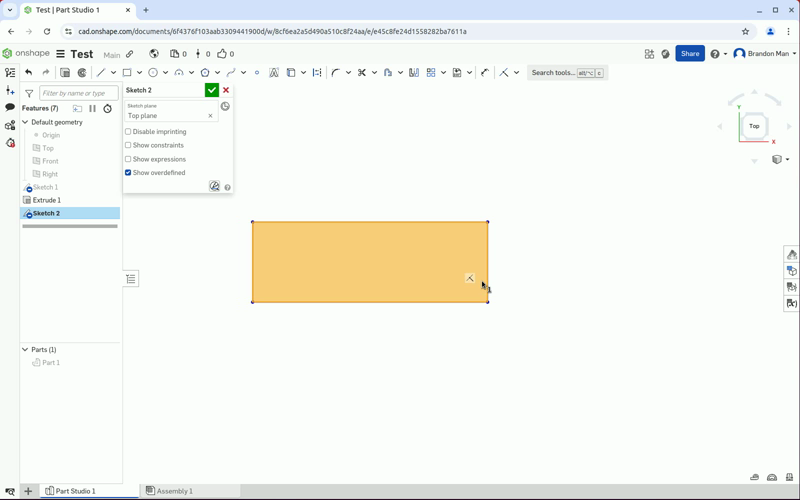
scroll(-6)
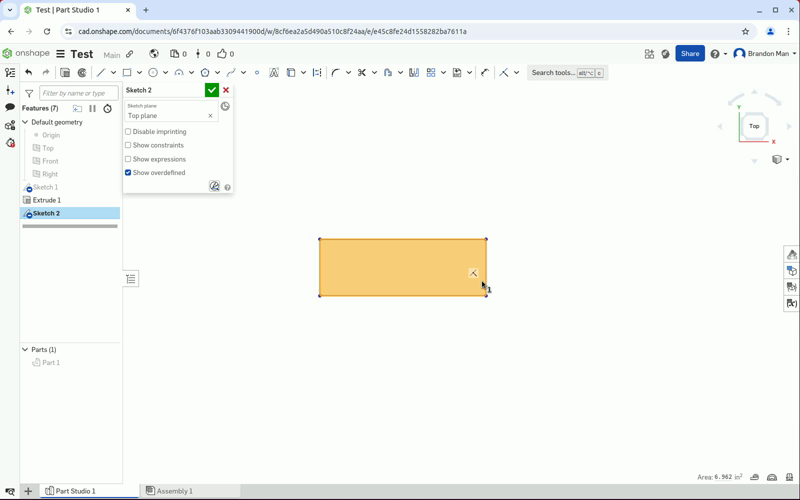
scroll(-6)
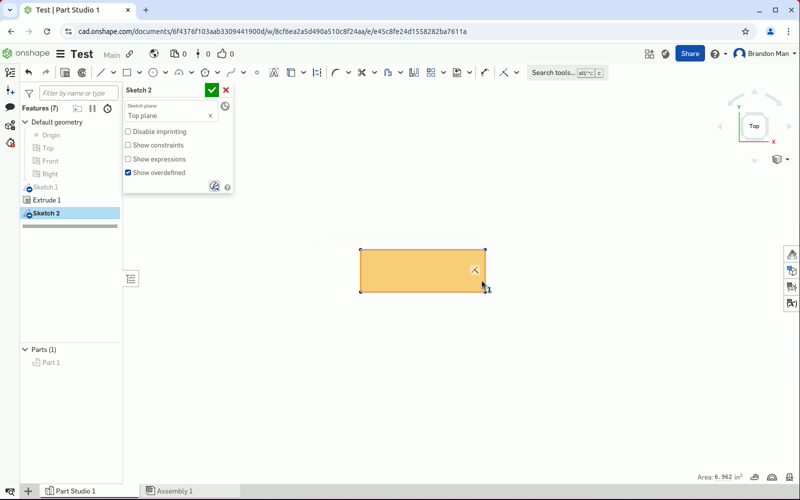
scroll(-6)
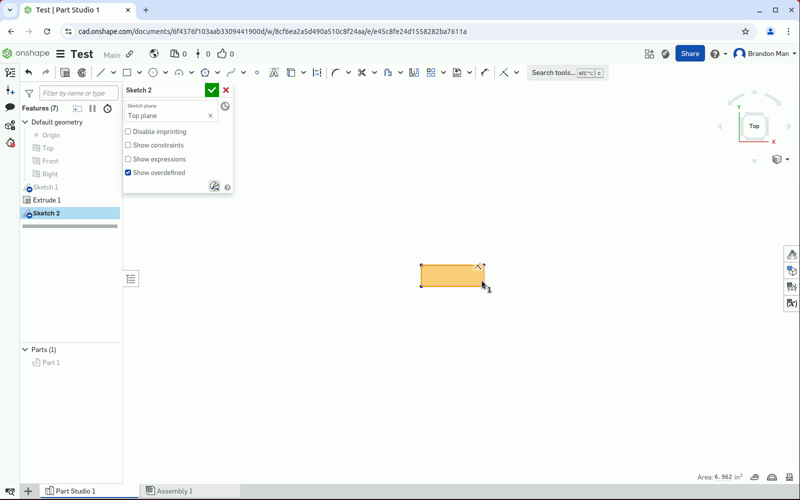
scroll(-6)
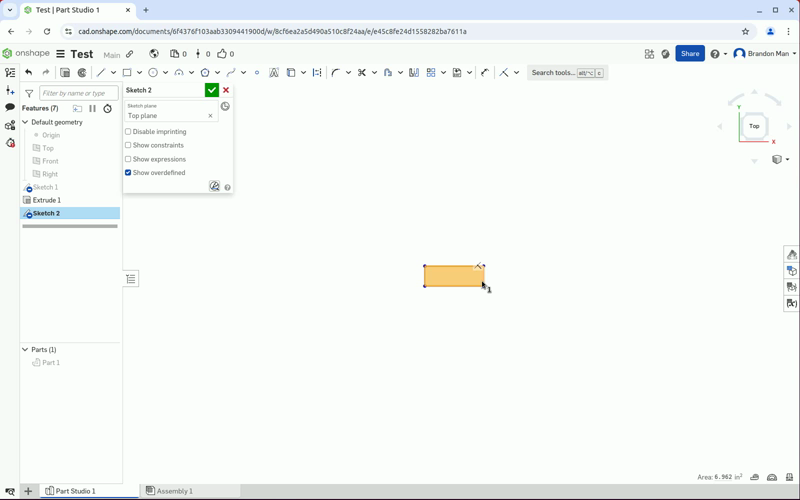
scroll(-6)
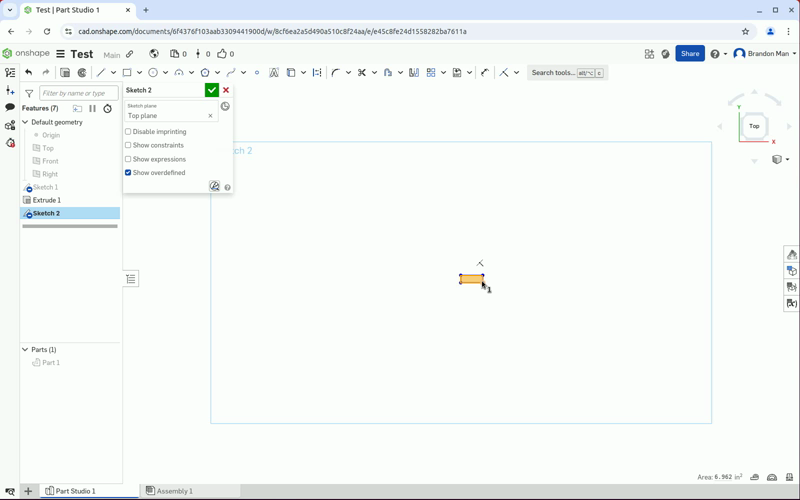
mouse_move(73, 352)
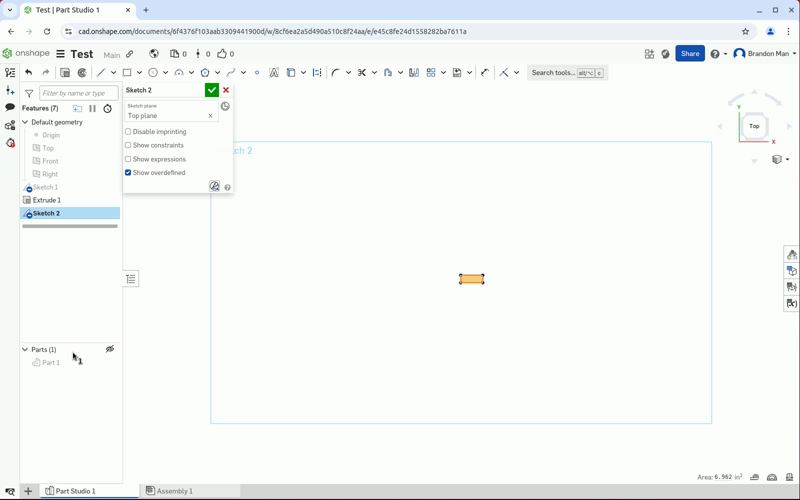
key(shift+y)
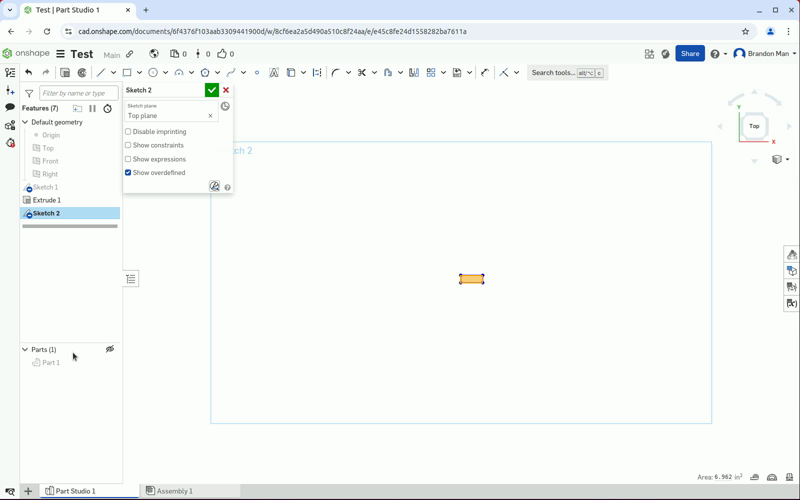
key(shift+e)
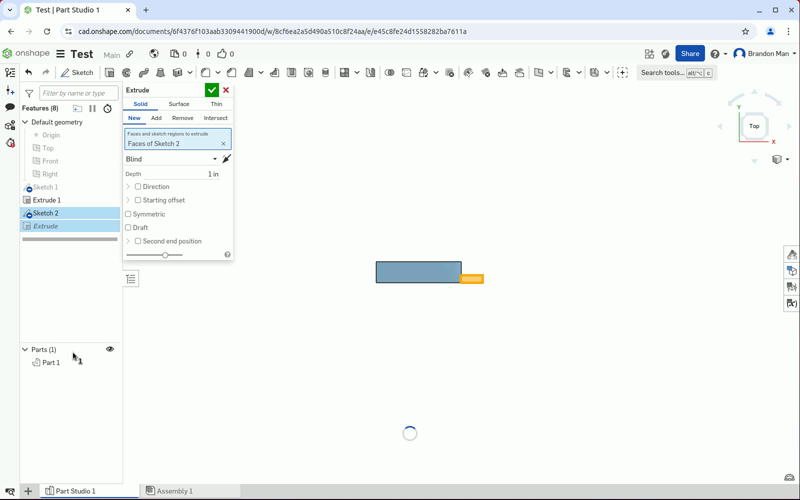
mouse_move(143, 106)
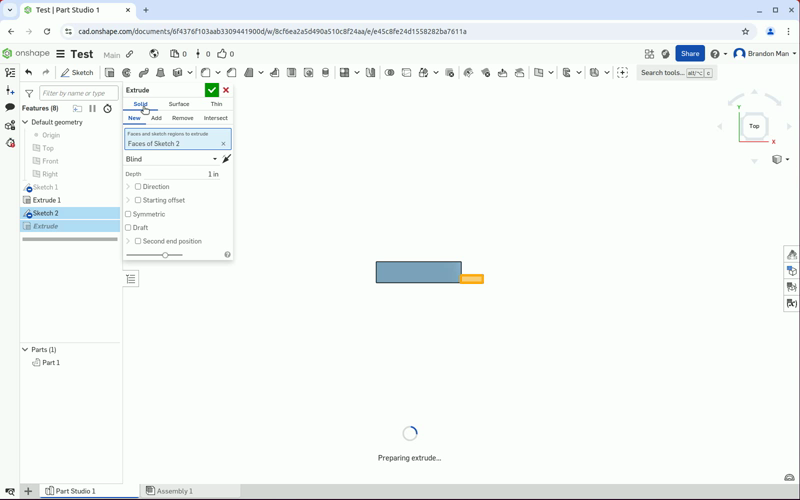
click(143, 106)
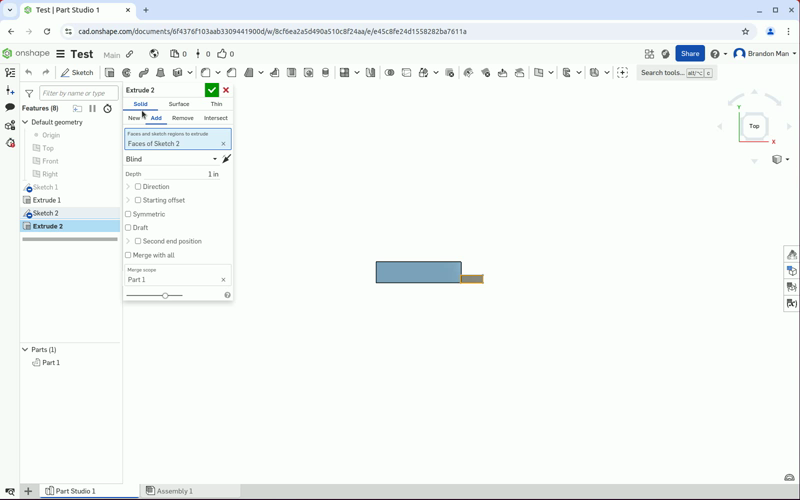
mouse_move(137, 120)
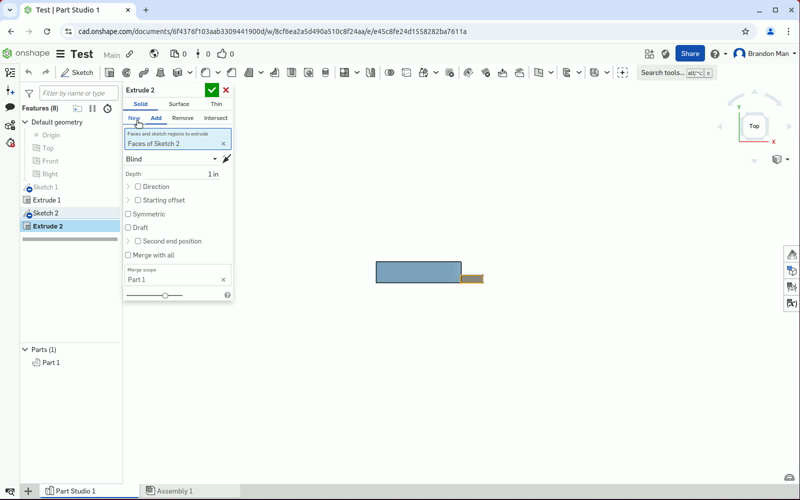
click(137, 120)
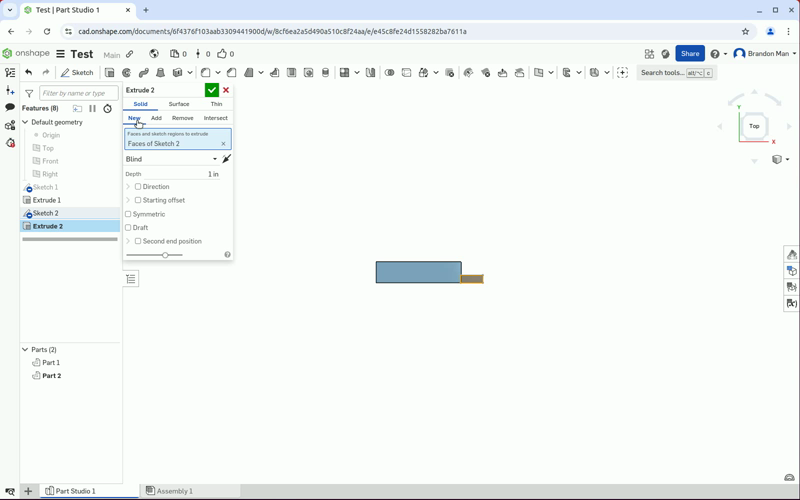
key(tab, 4)
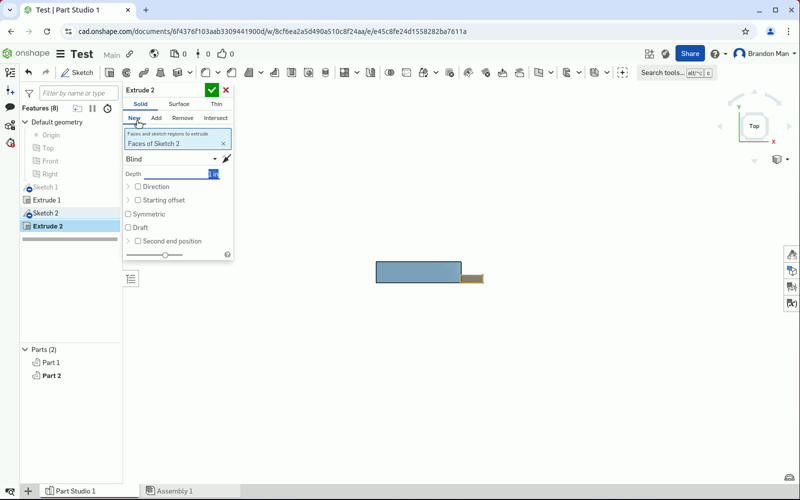
text(23.108)
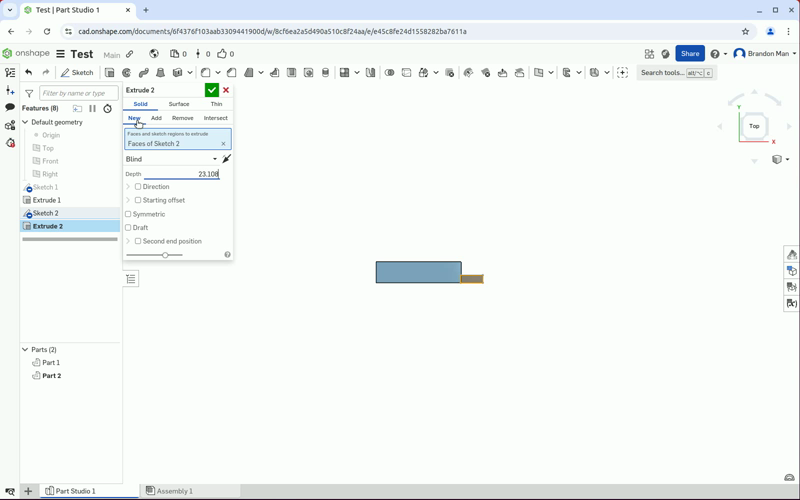
key(enter)
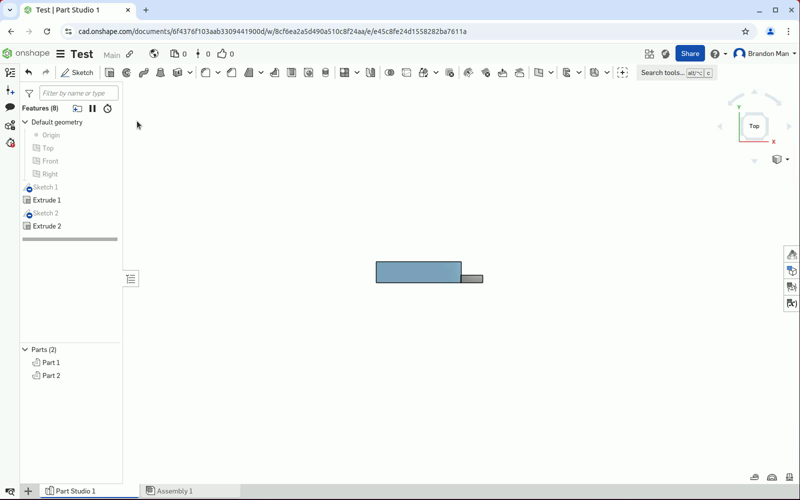
key(shift+h)
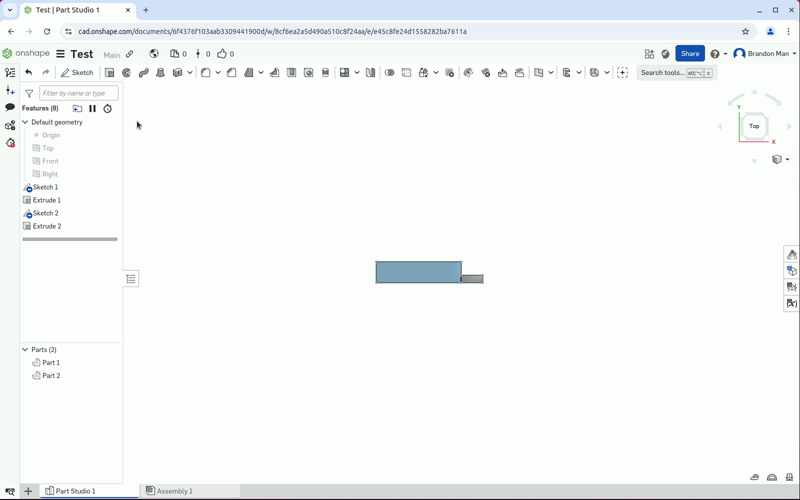
key(shift+h)
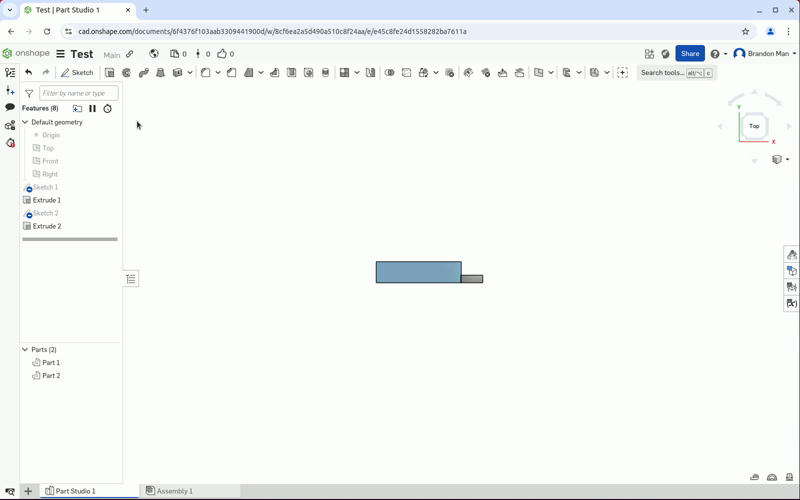
mouse_move(73, 189)
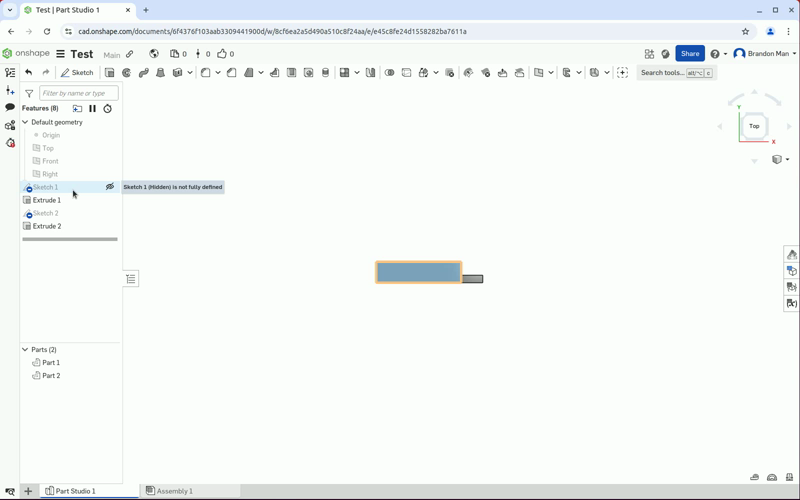
click(73, 189)
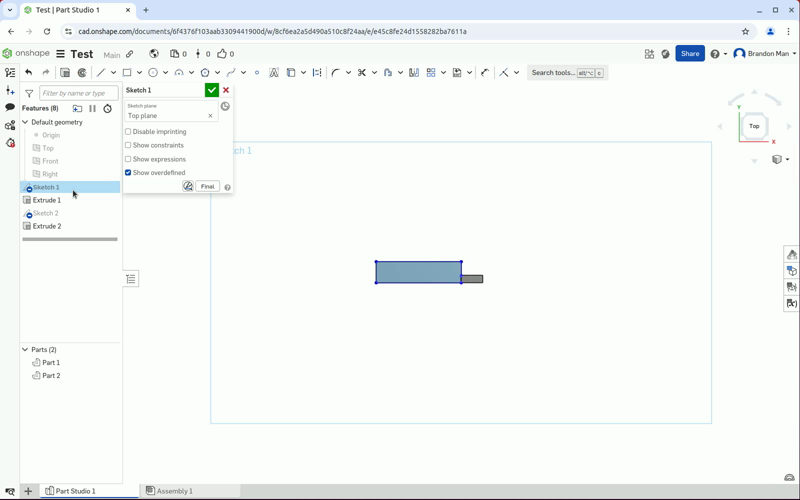
mouse_move(229, 92)
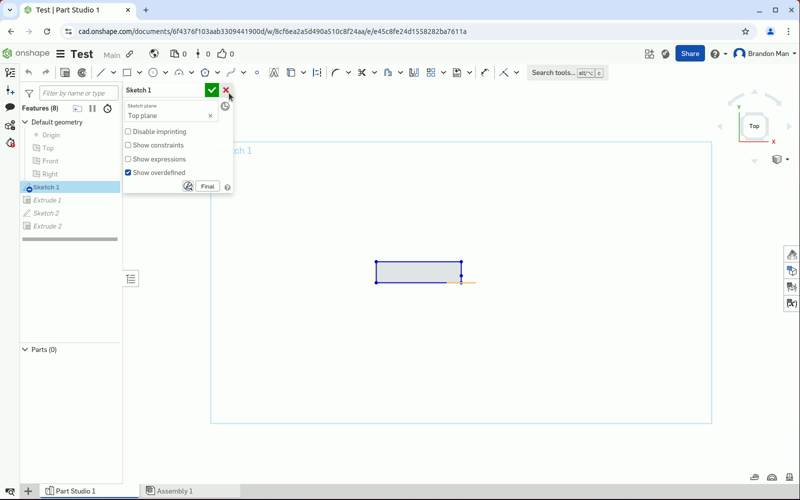
click(229, 92)
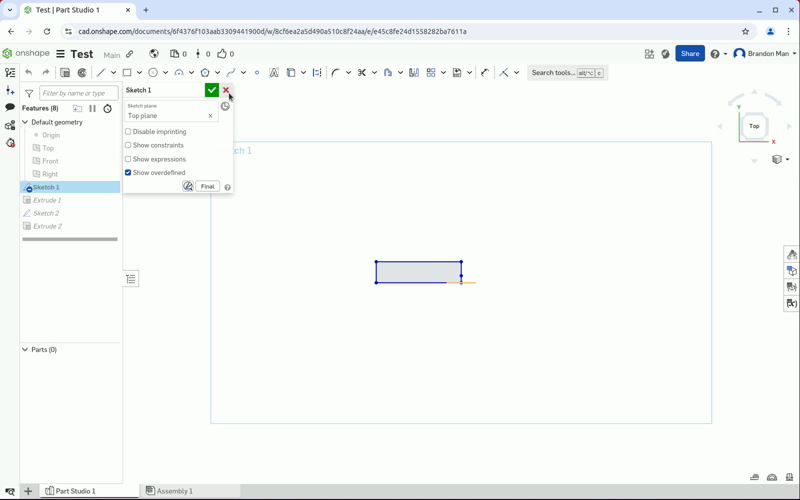
key(shift+s)
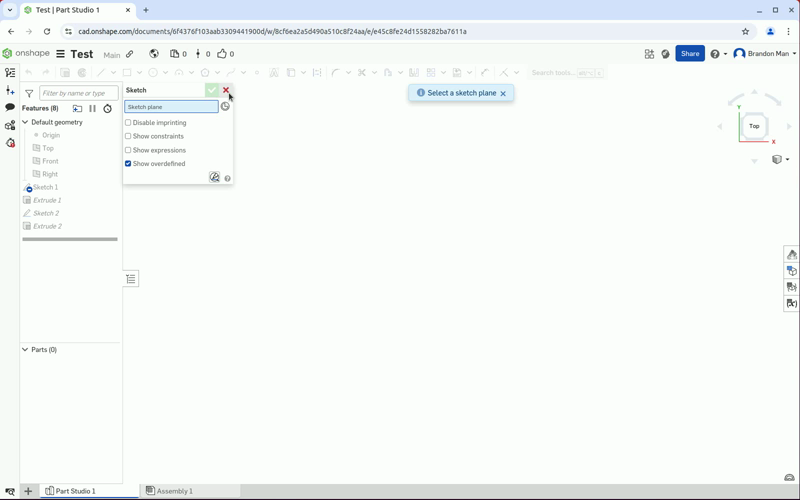
mouse_move(73, 150)
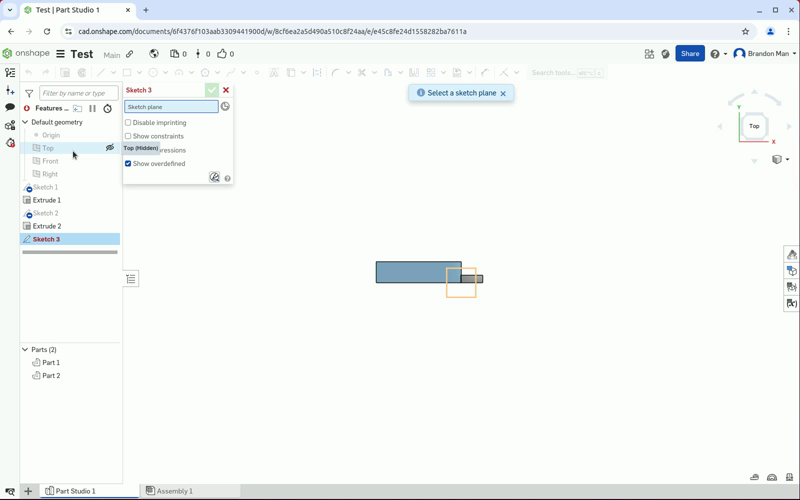
click(73, 150)
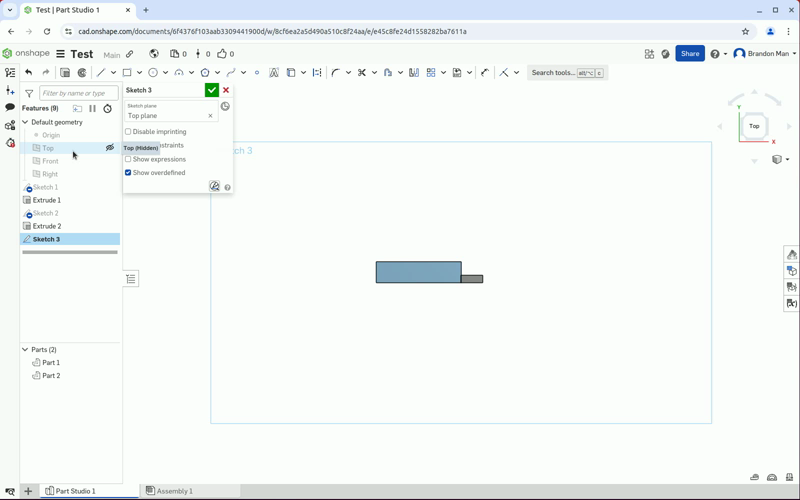
mouse_move(73, 352)
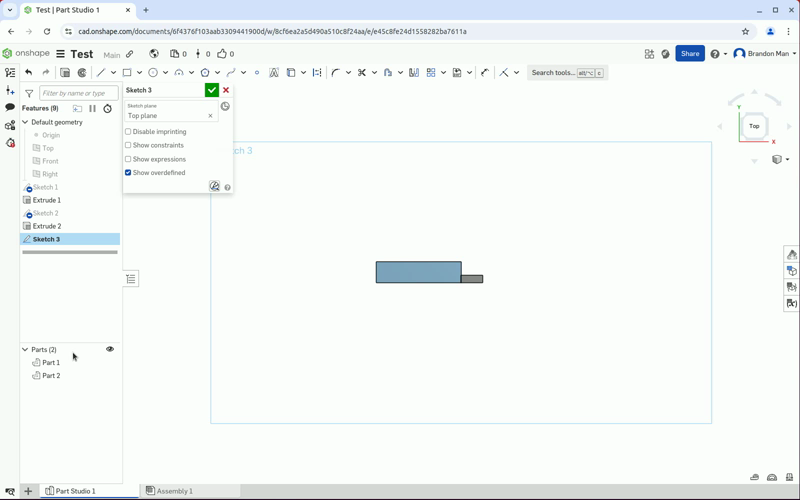
key(y)
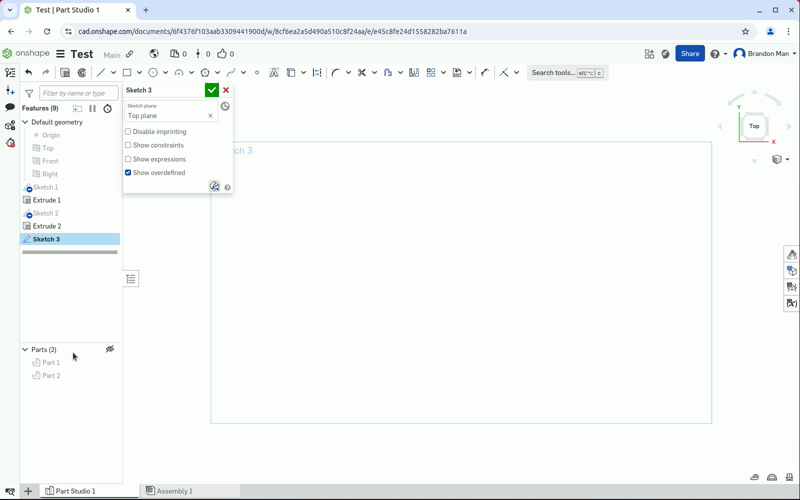
key(l)
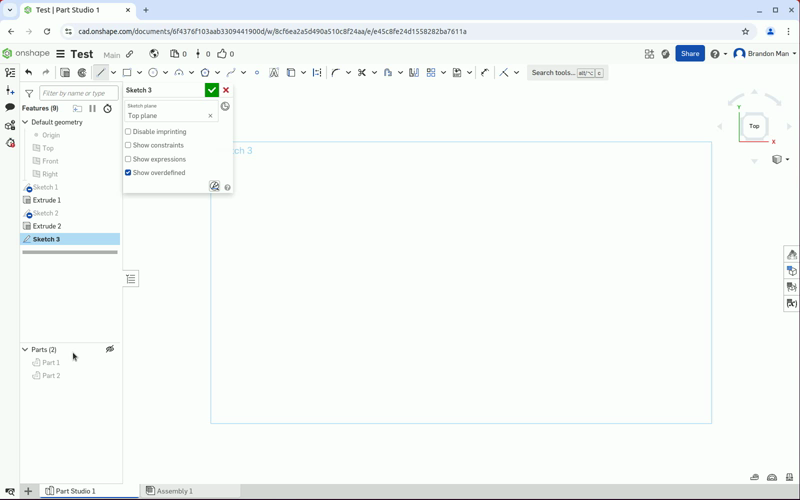
key_down(shift)
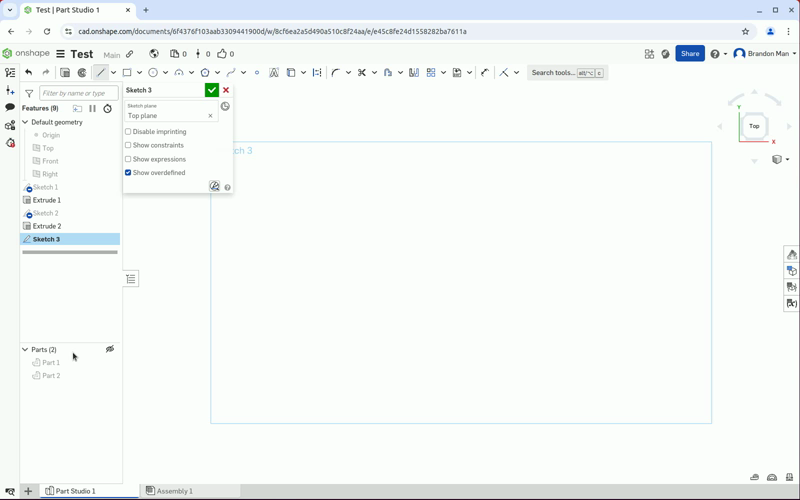
mouse_move(460, 275)
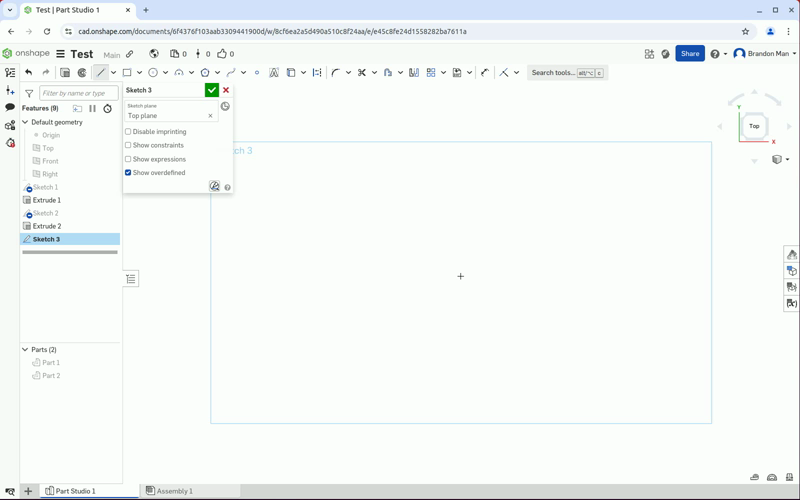
click(460, 275)
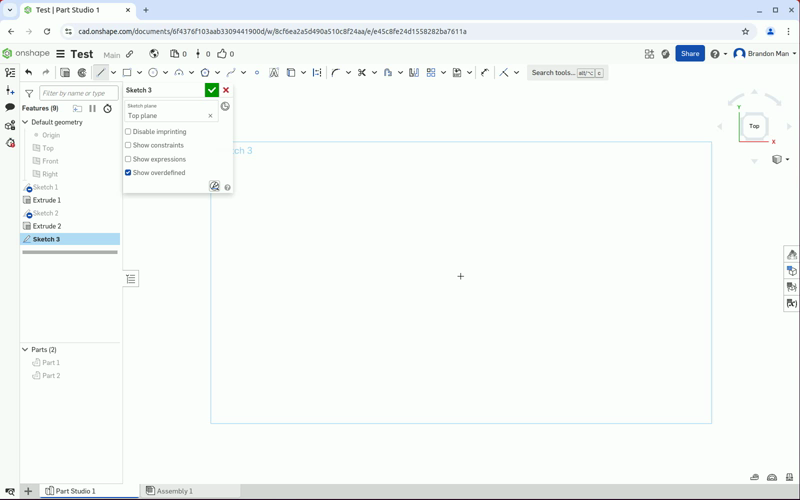
key_up(shift)
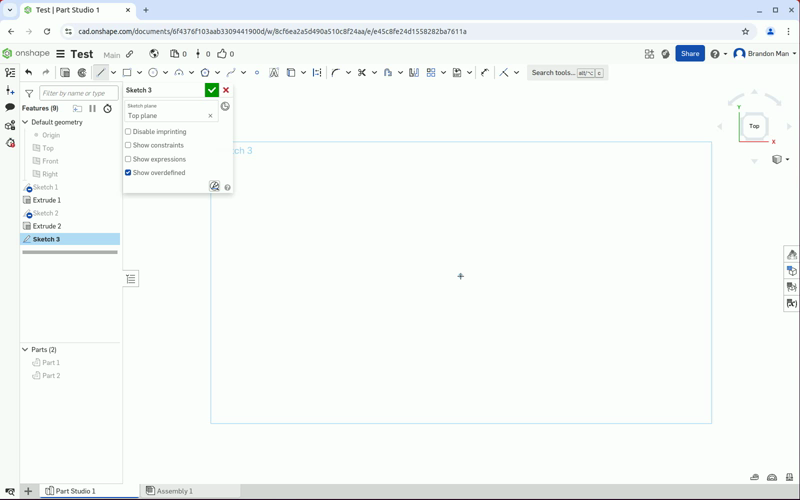
key_down(shift)
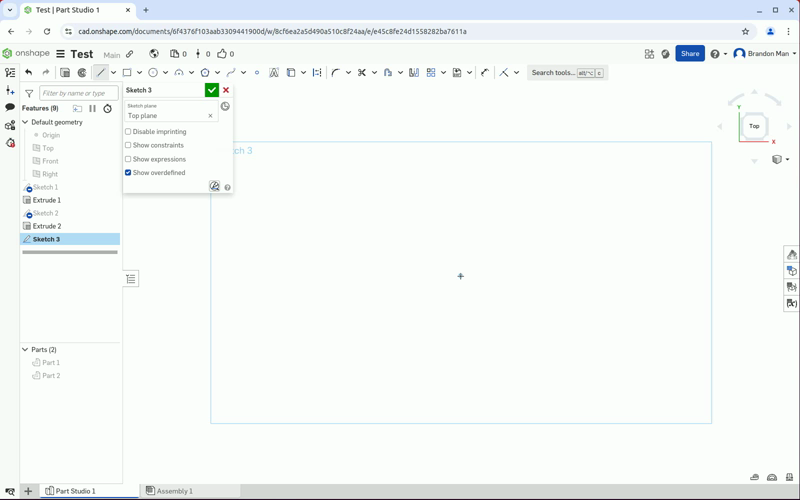
mouse_move(490, 275)
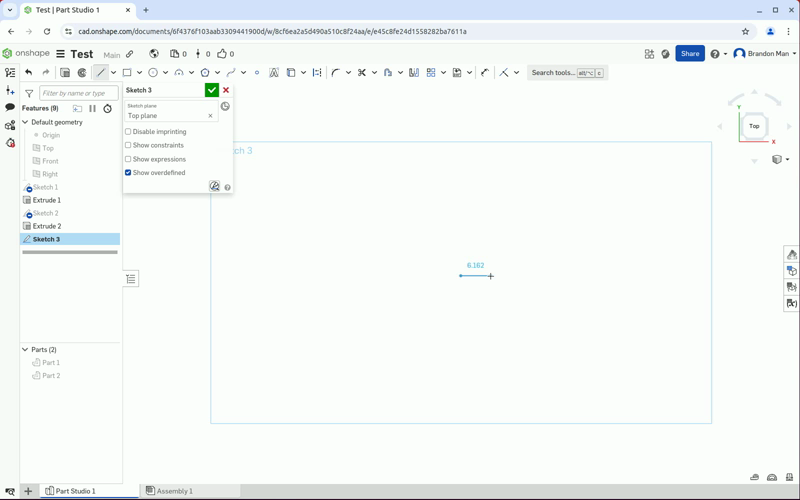
mouse_move(481, 275)
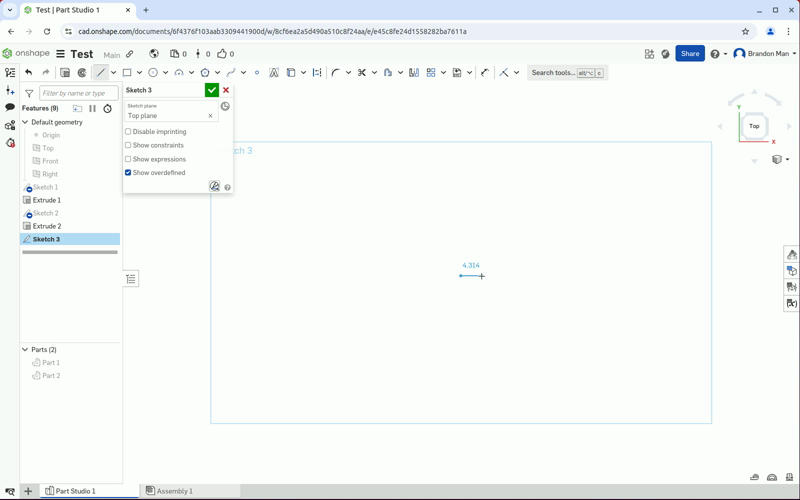
click(481, 275)
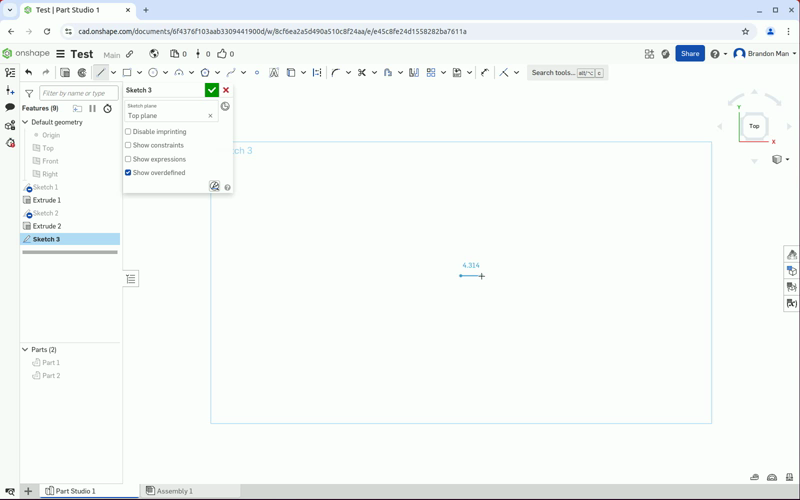
key_up(shift)
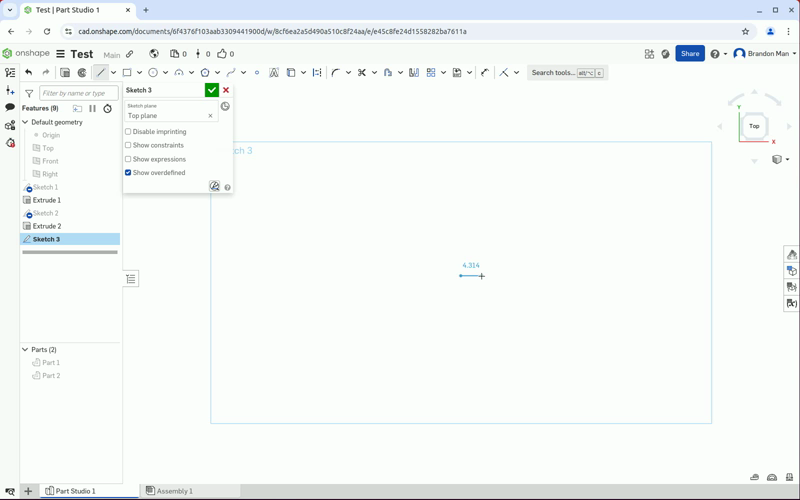
key_down(shift)
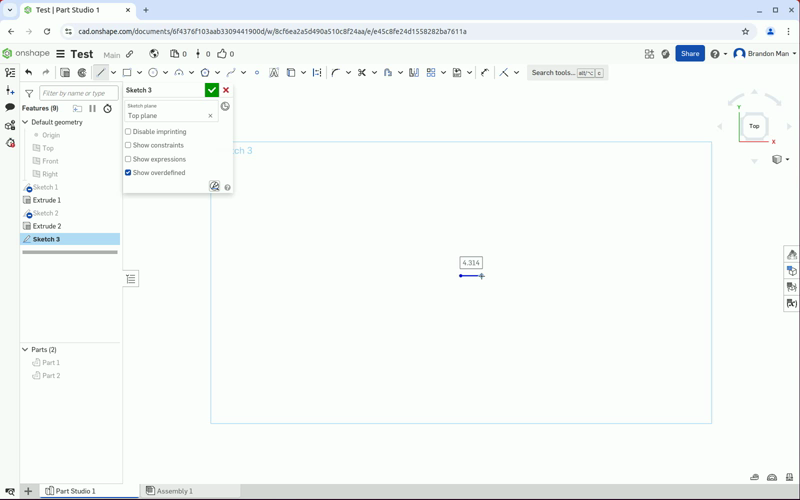
mouse_move(481, 170)
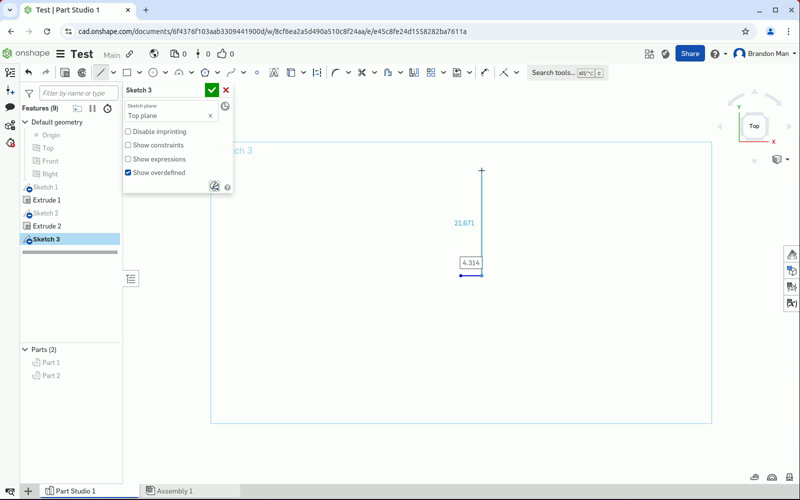
click(481, 170)
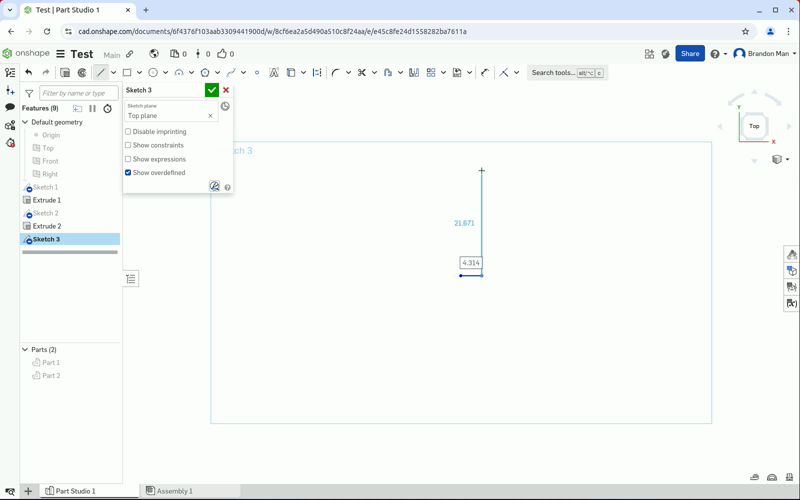
key_up(shift)
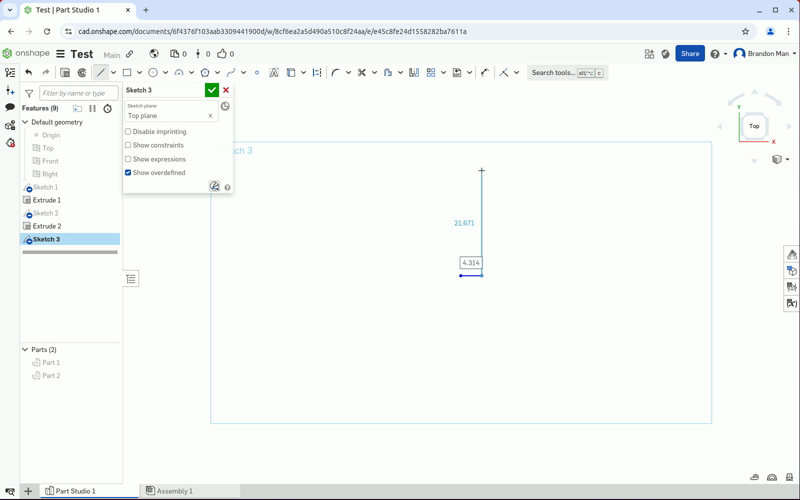
key_down(shift)
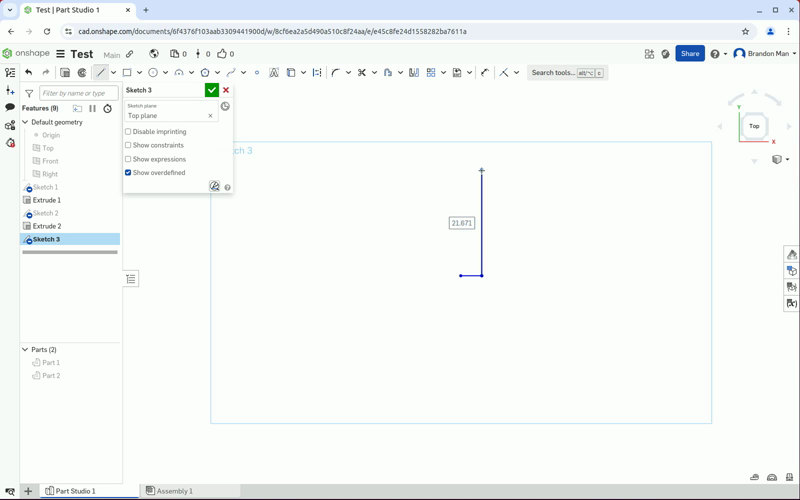
mouse_move(511, 170)
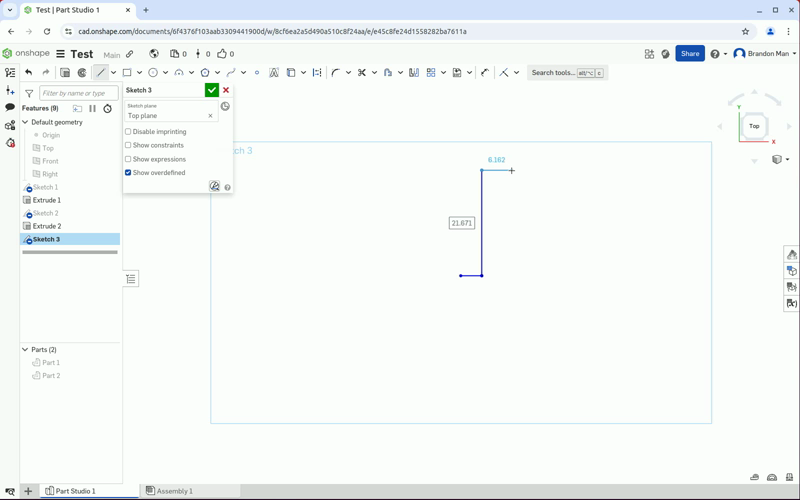
mouse_move(460, 170)
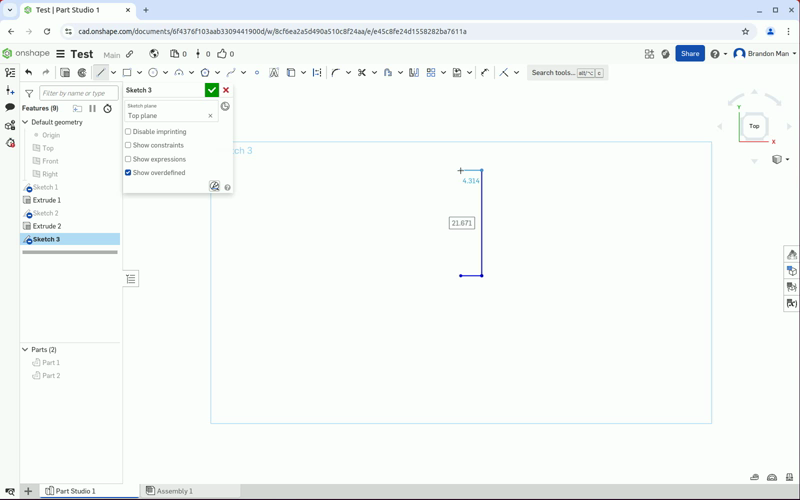
click(460, 170)
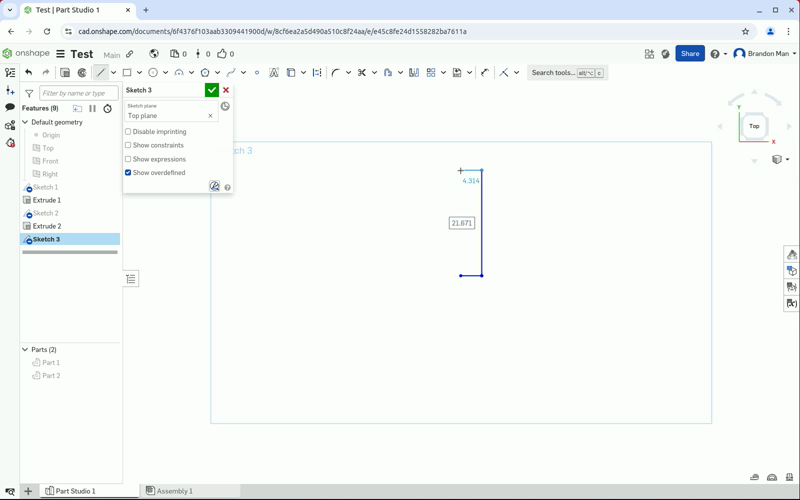
key_up(shift)
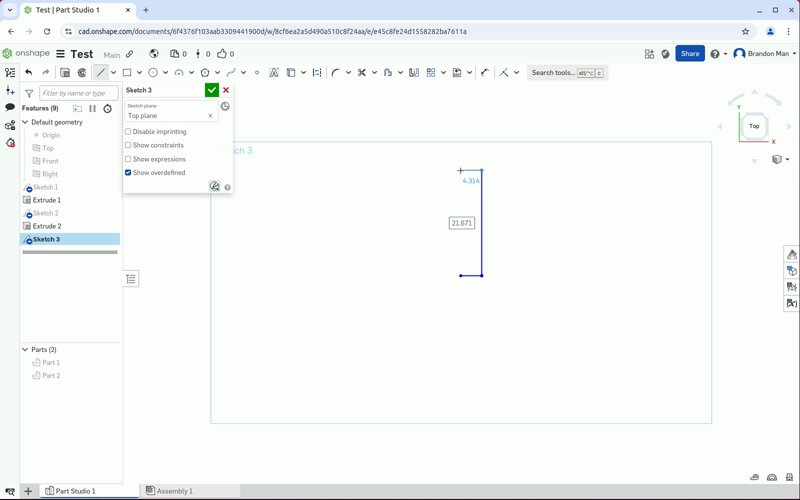
key_down(shift)
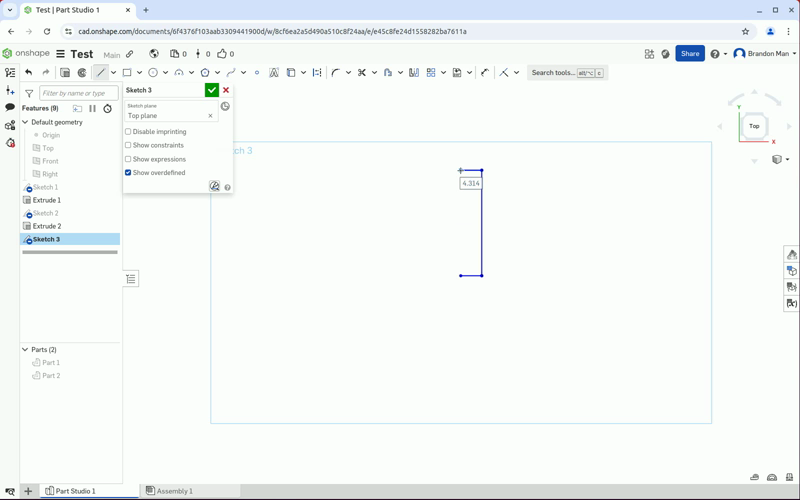
mouse_move(460, 261)
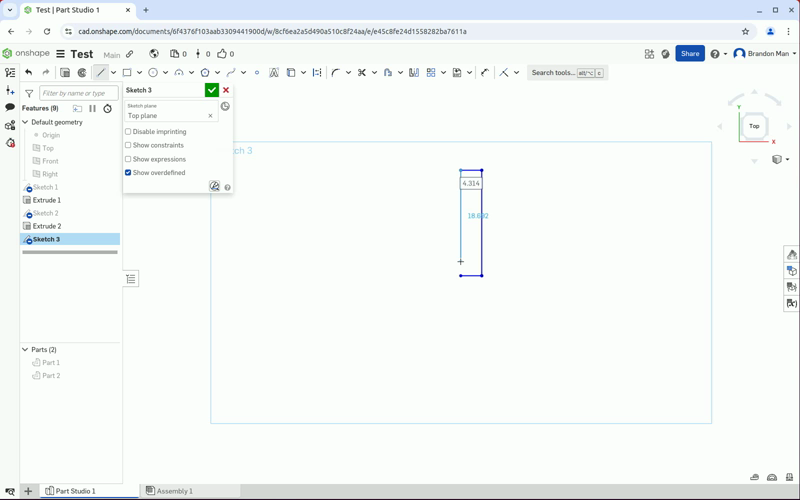
click(460, 261)
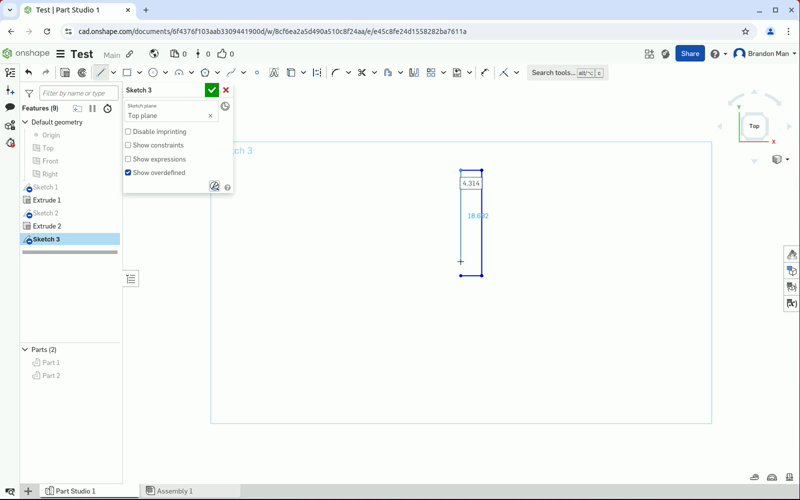
key_up(shift)
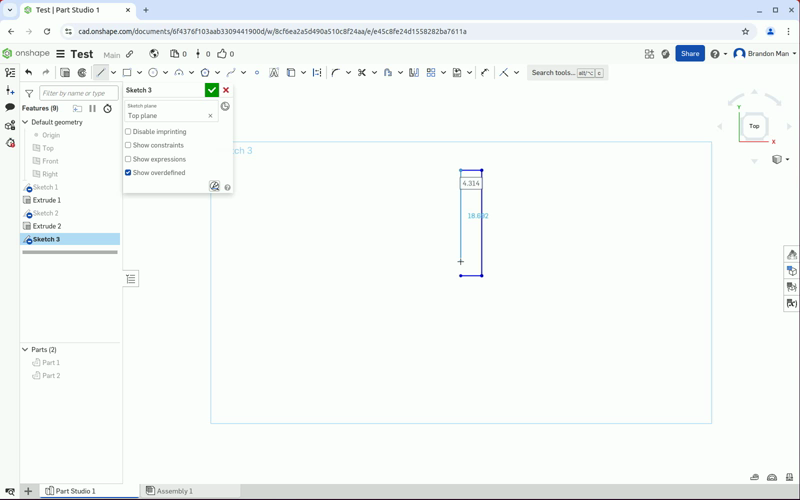
mouse_move(490, 261)
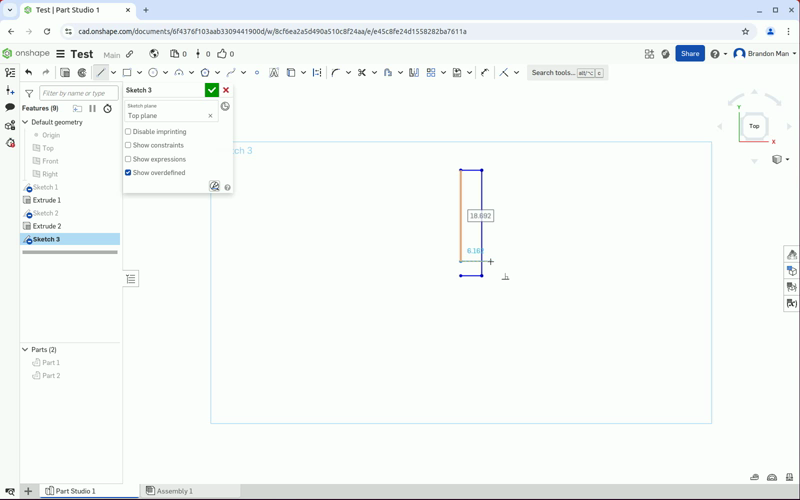
key_down(shift)
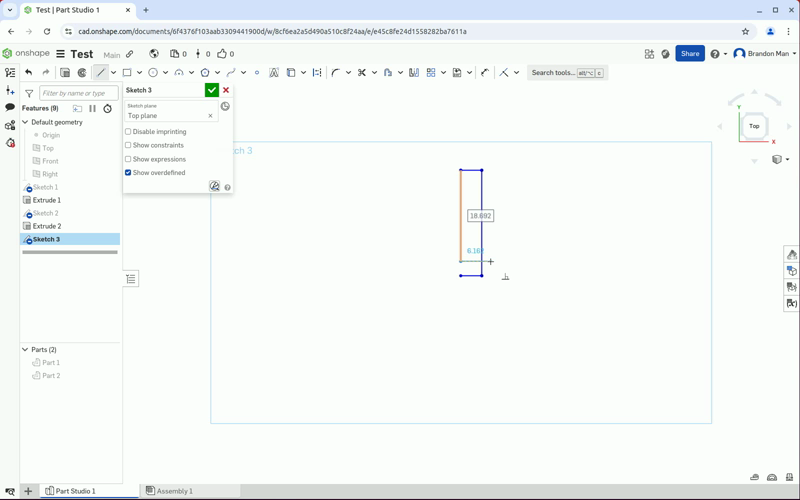
mouse_move(460, 275)
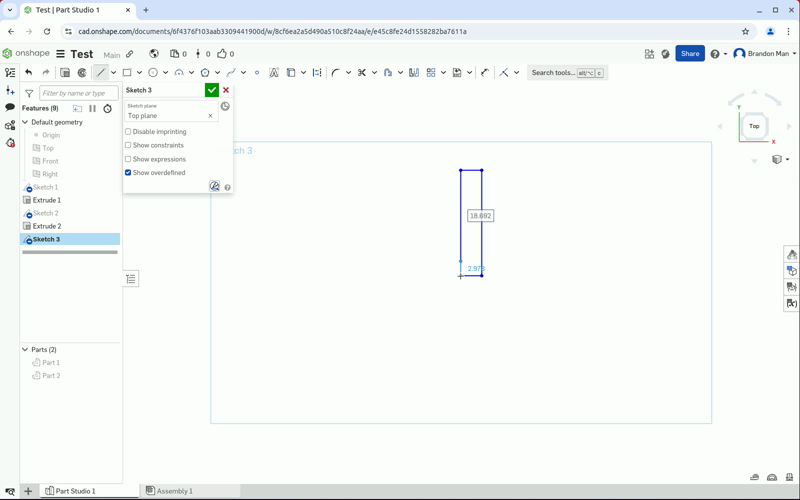
key_up(shift)
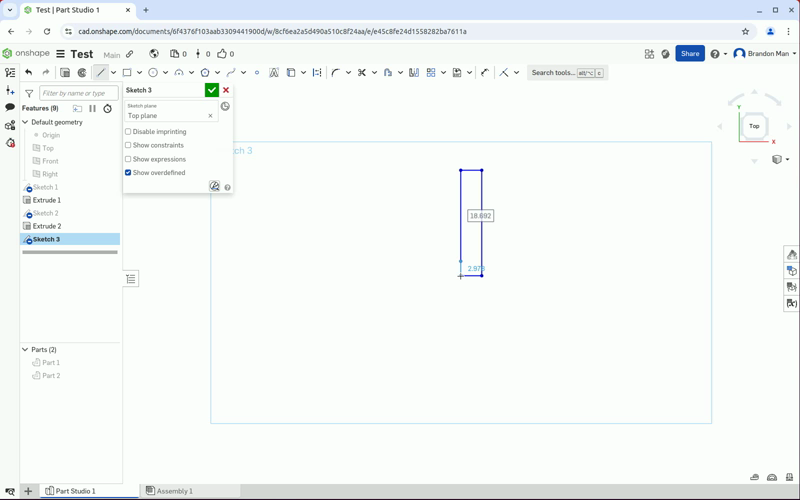
click(460, 275)
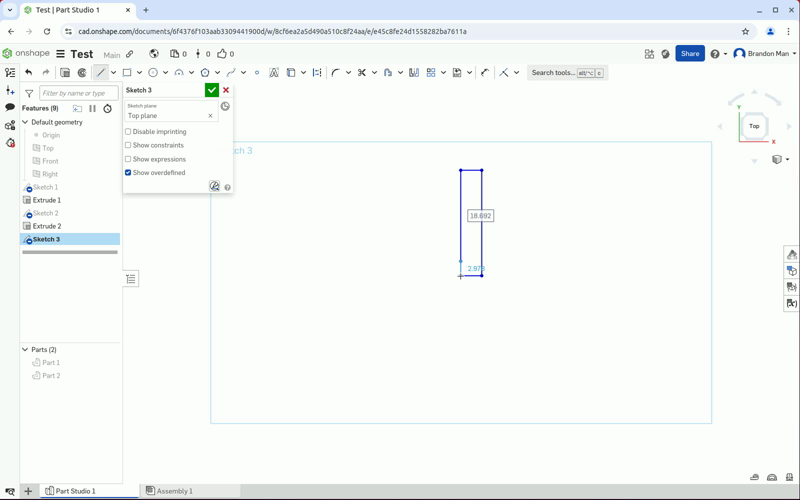
key(esc)
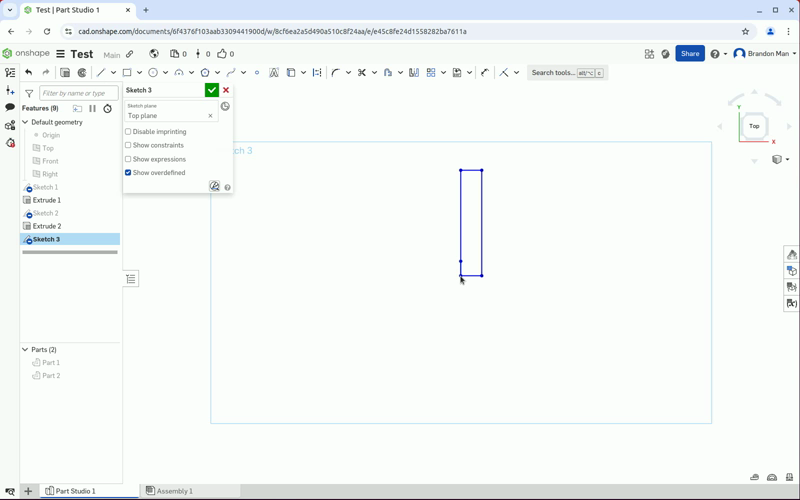
mouse_move(475, 179)
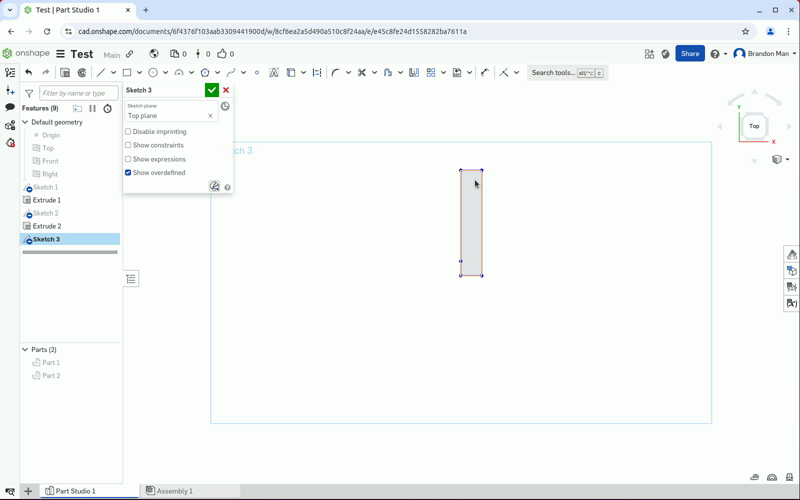
click(475, 179)
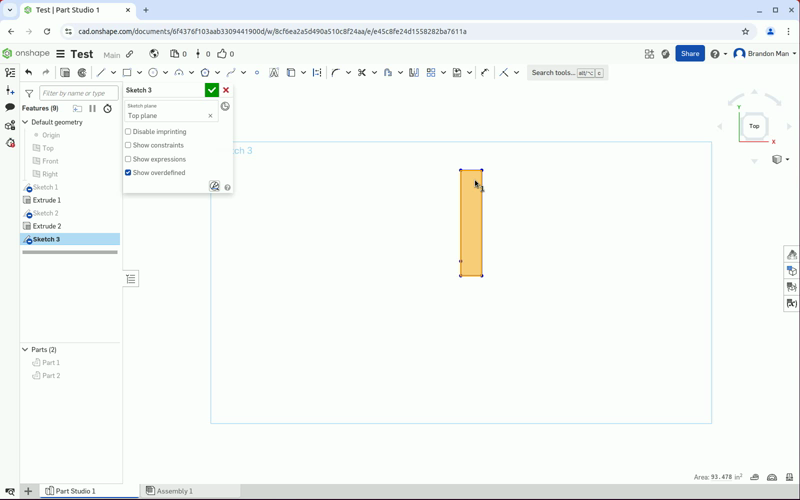
mouse_move(73, 352)
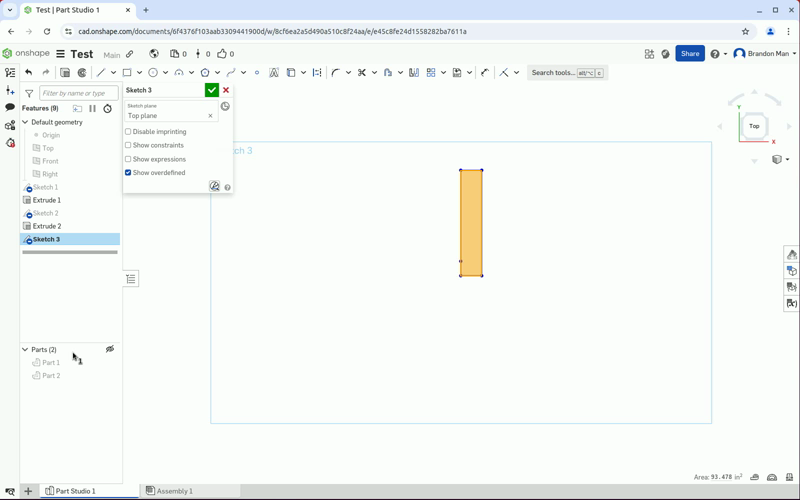
key(shift+y)
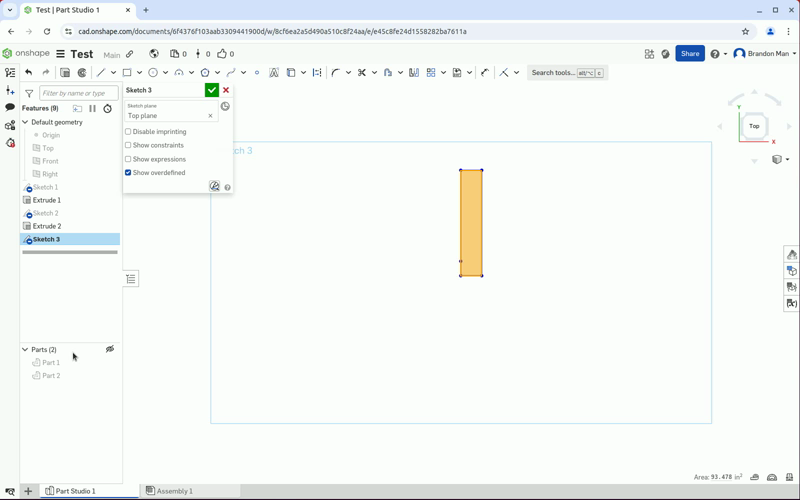
key(shift+e)
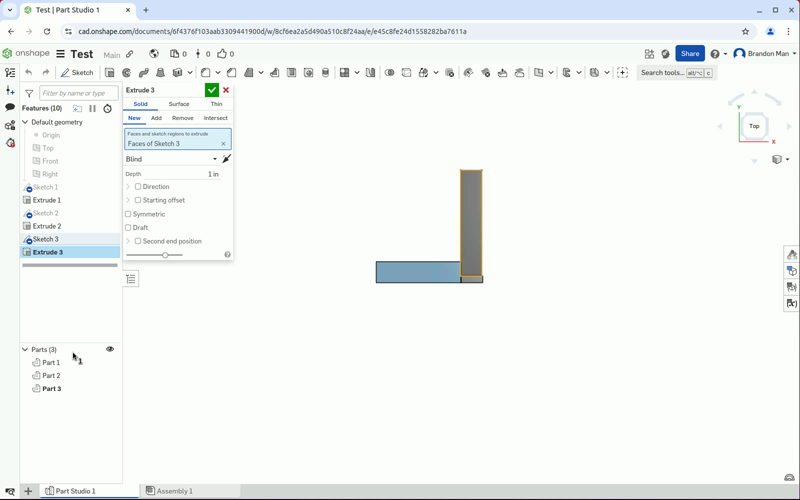
mouse_move(143, 106)
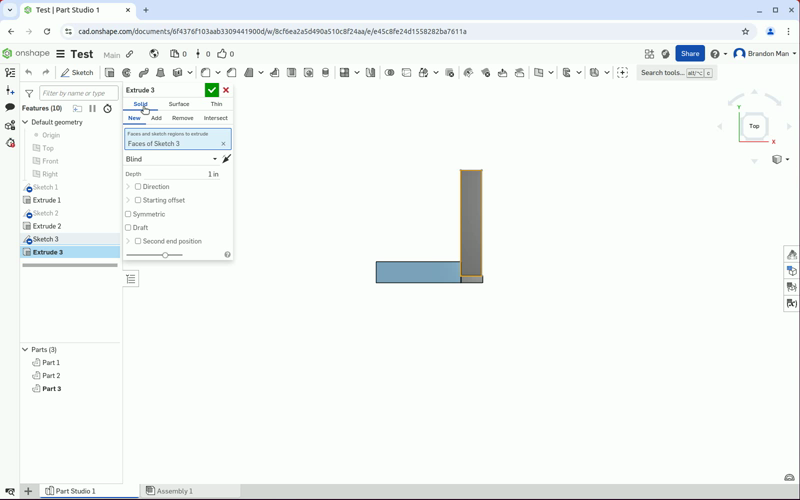
click(143, 106)
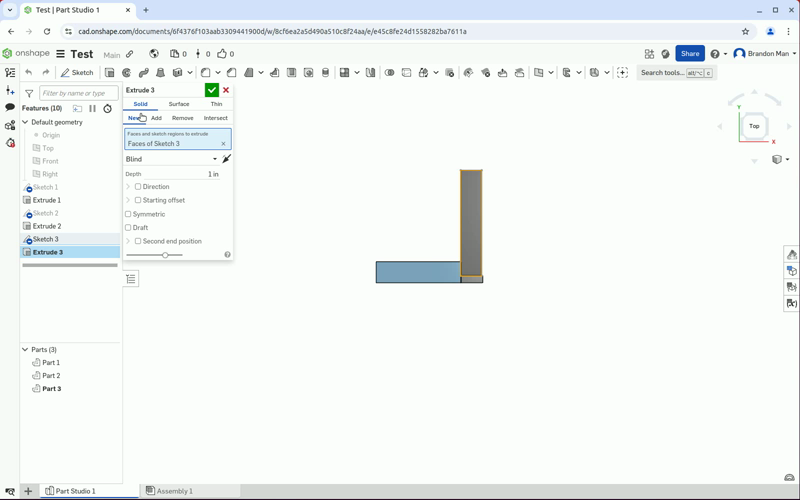
mouse_move(137, 120)
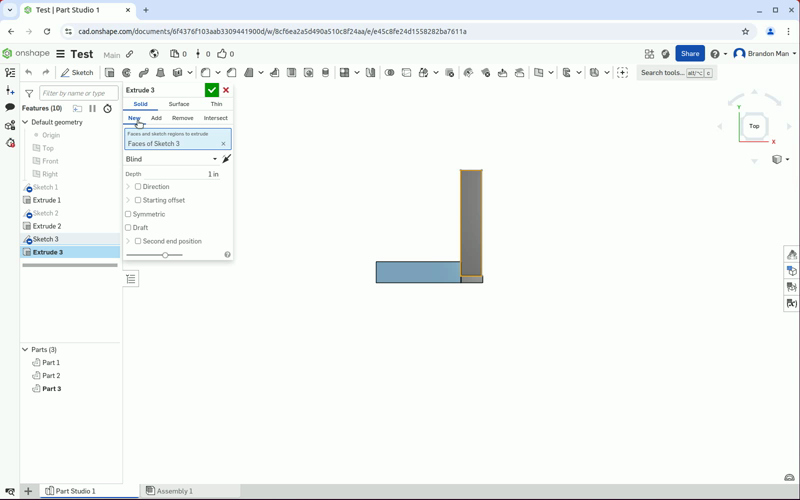
click(137, 120)
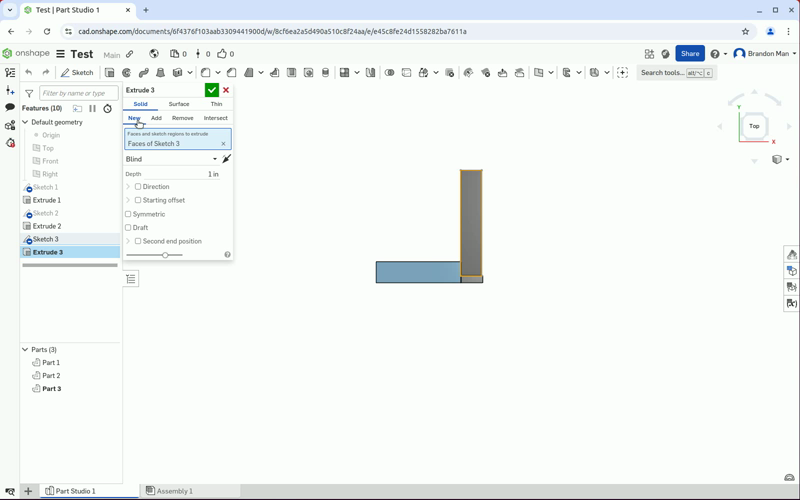
key(tab, 4)
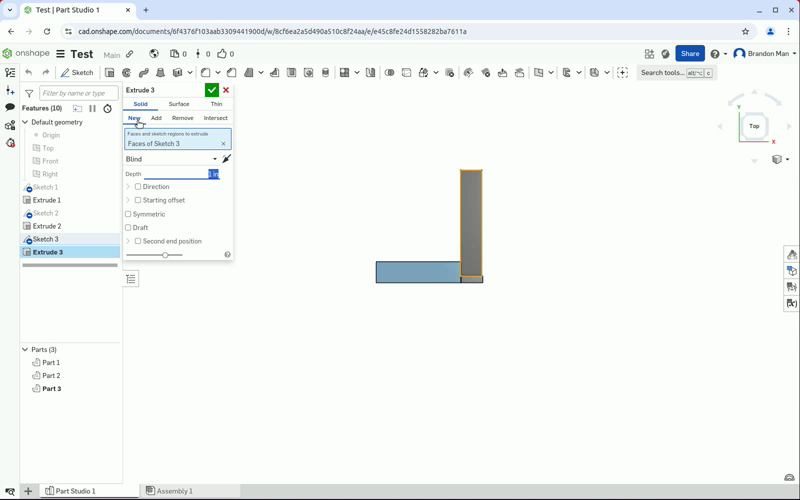
text(23.108)
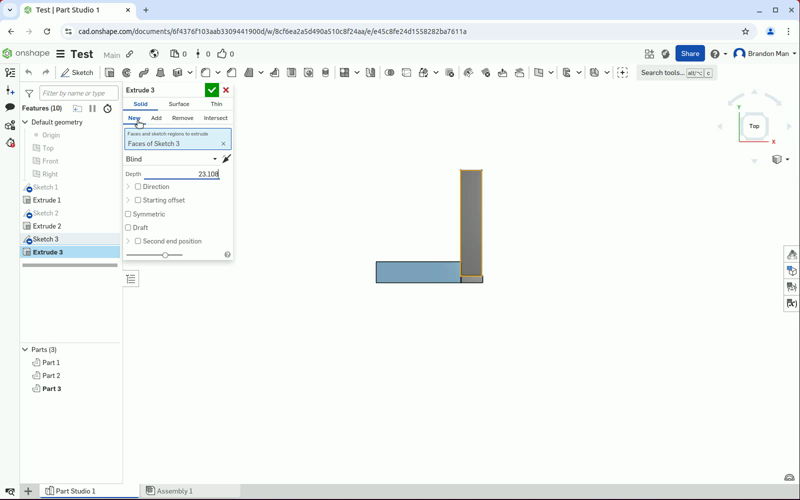
key(enter)
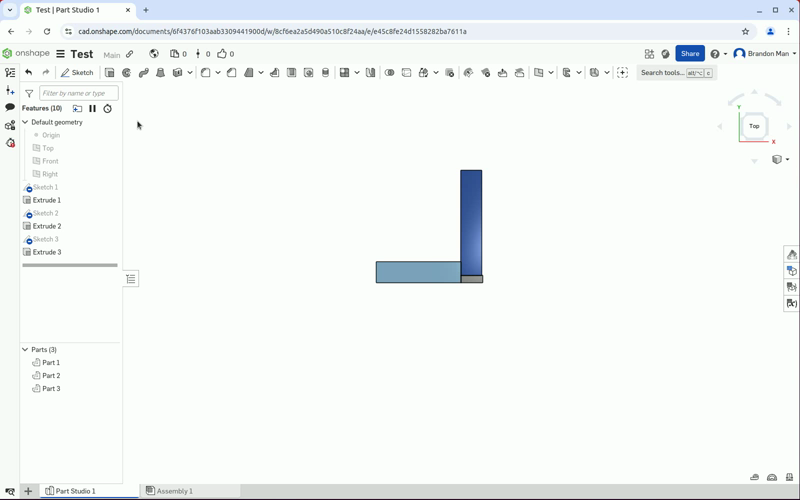
key(shift+h)
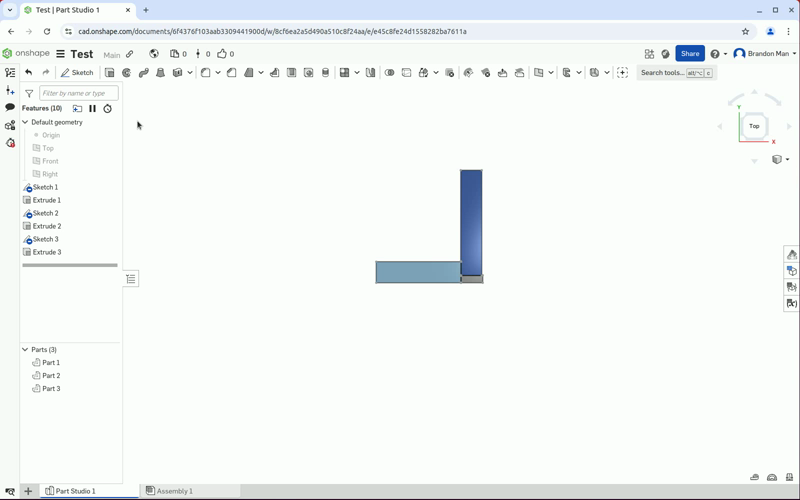
key(shift+h)
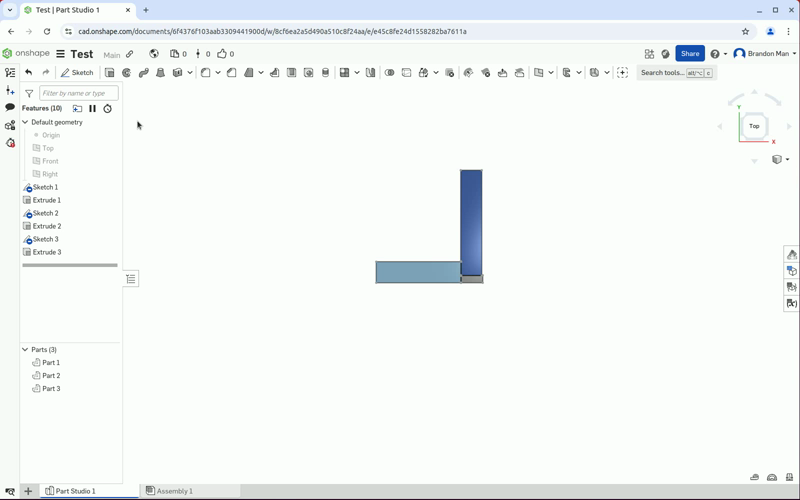
key(shift+7)
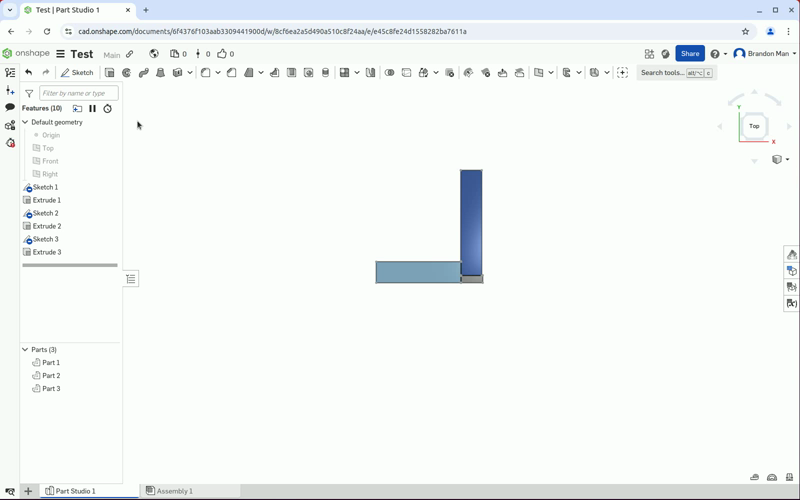
key(up, 3)
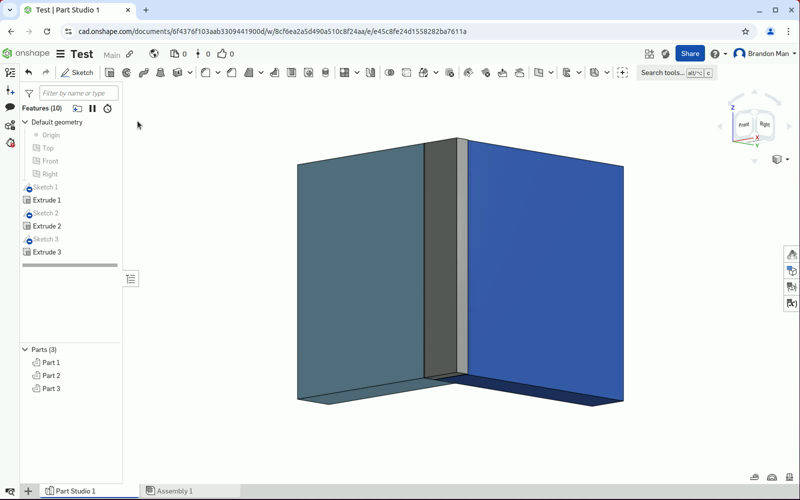
key(left, 3)
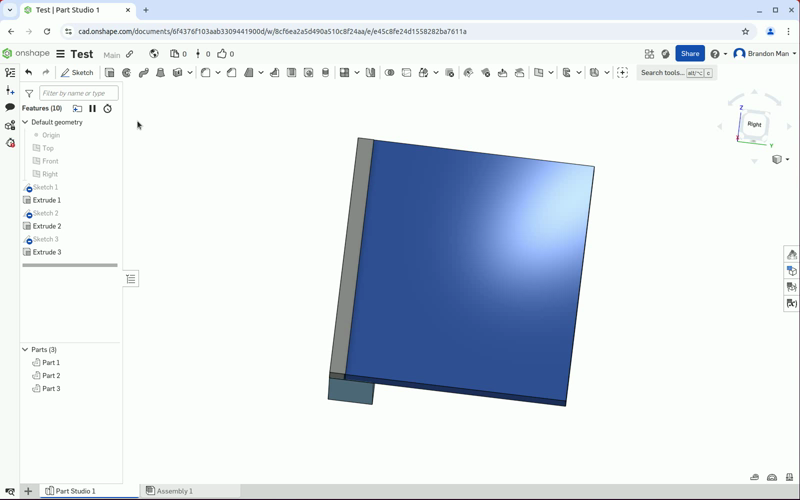
key(right, 3)
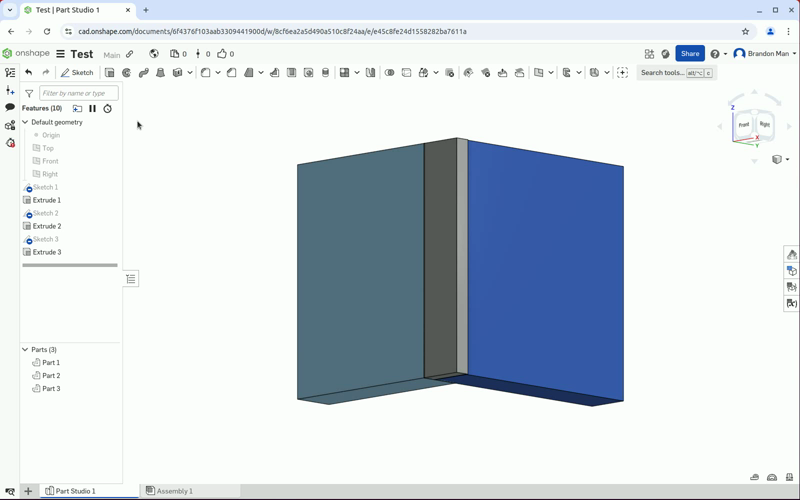
key(down, 3)
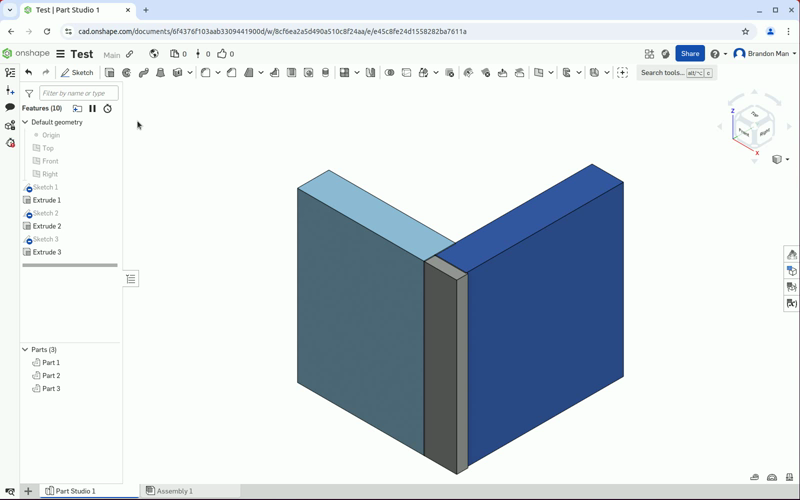
mouse_move(73, 189)
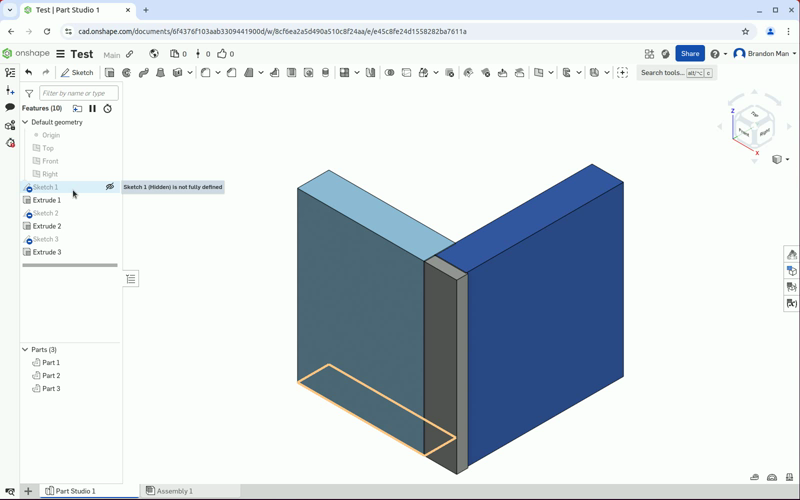
click(73, 189)